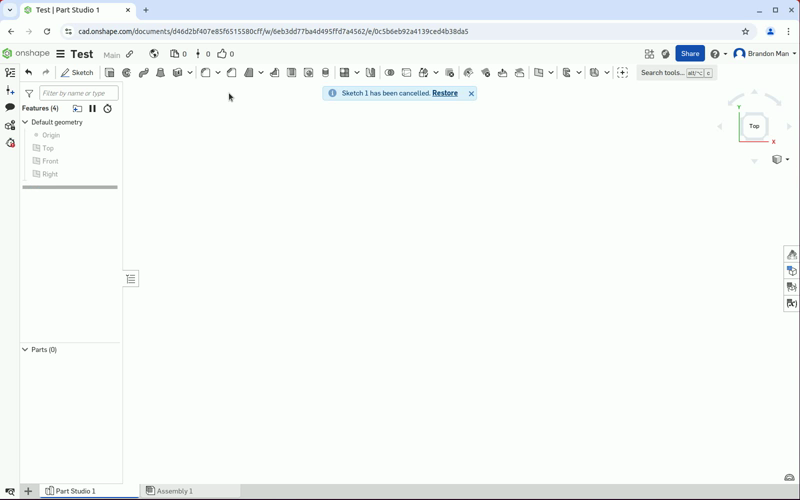
key(shift+h)
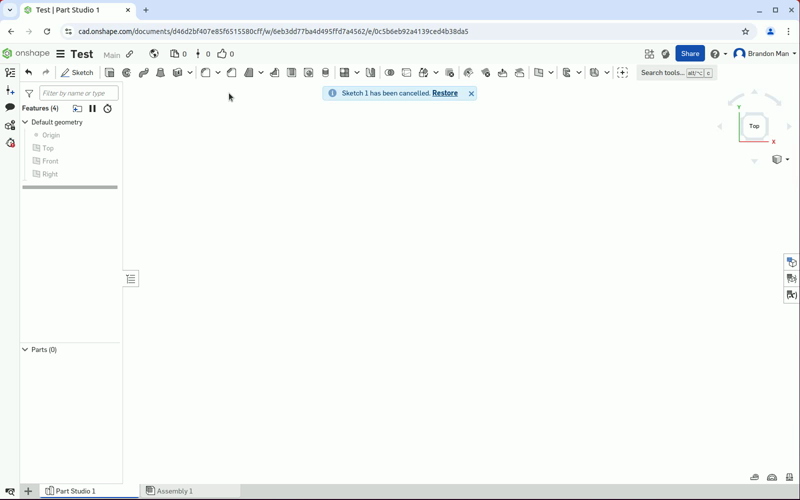
mouse_move(73, 352)
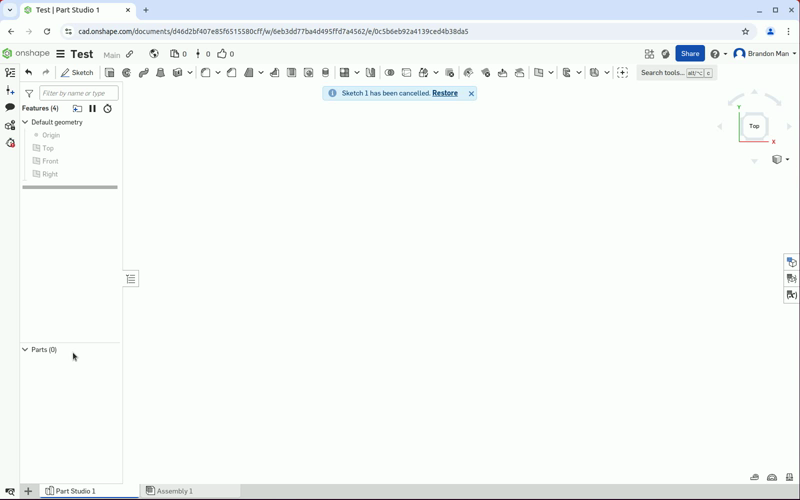
key(y)
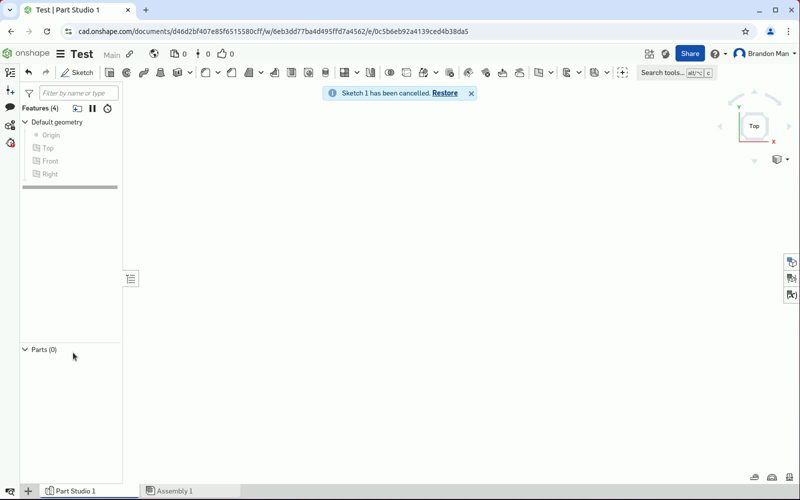
key(shift+p)
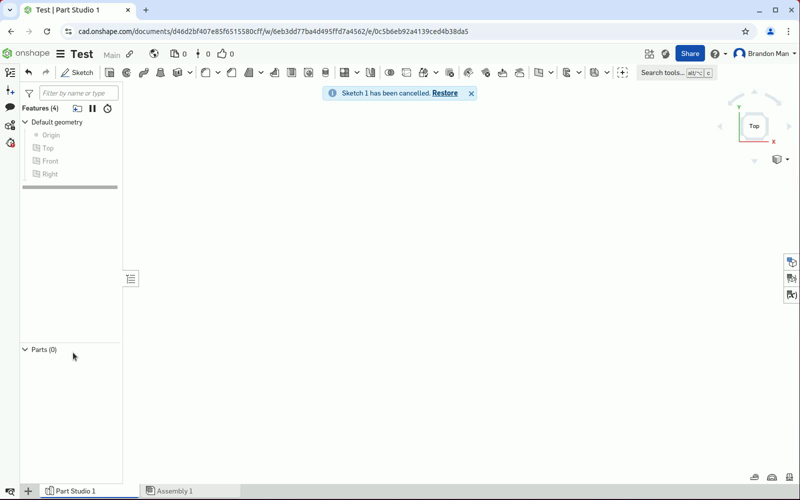
key(space)
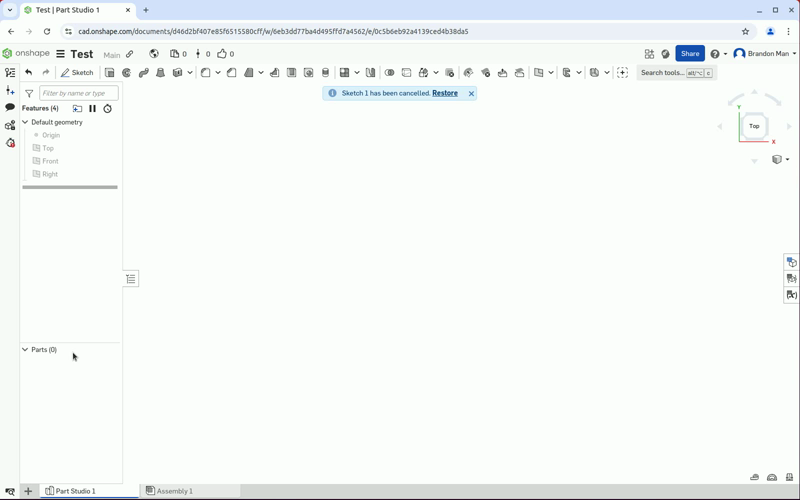
key_down(shift)
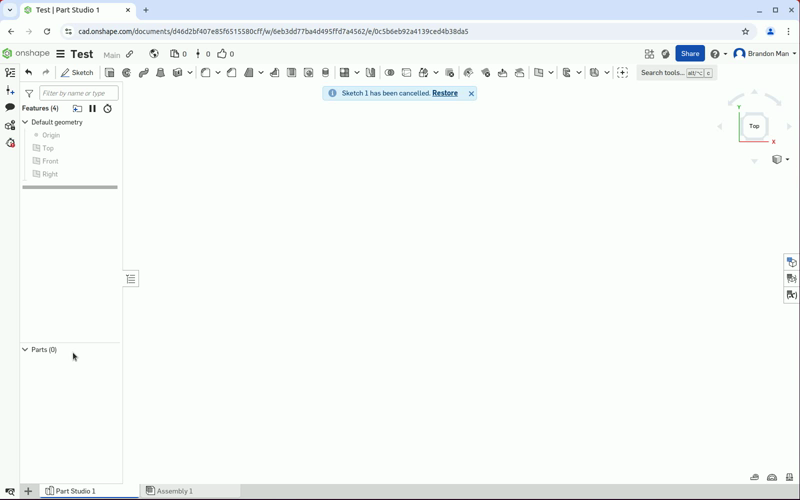
key(up)
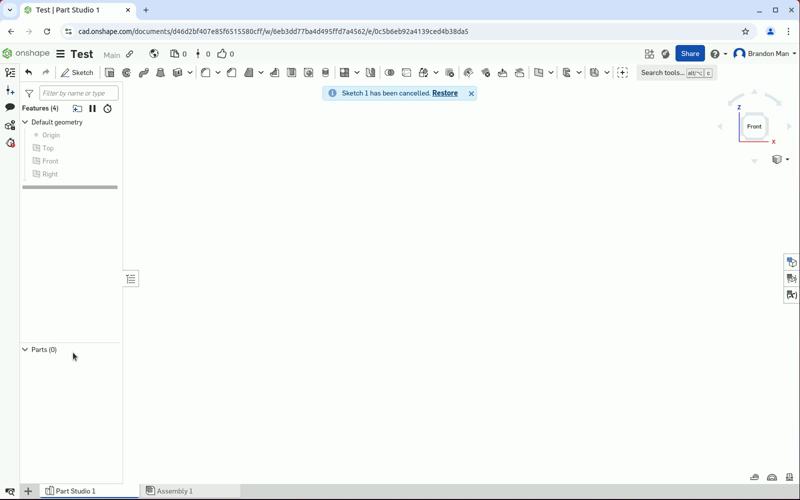
key_up(shift)
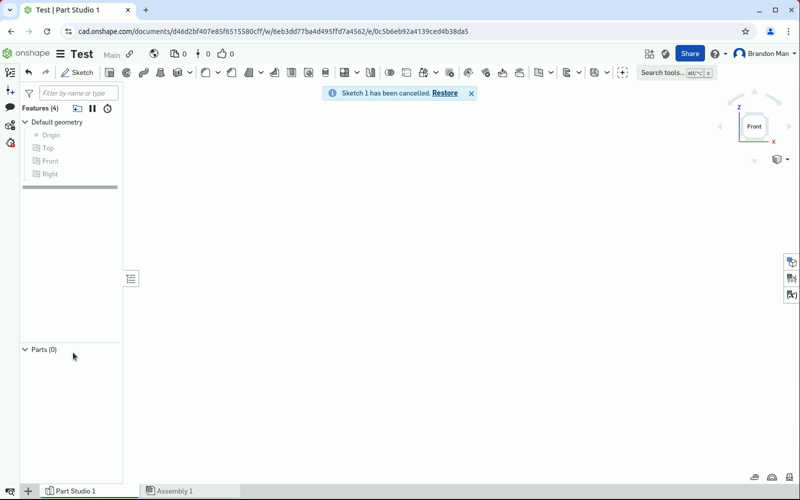
mouse_move(73, 352)
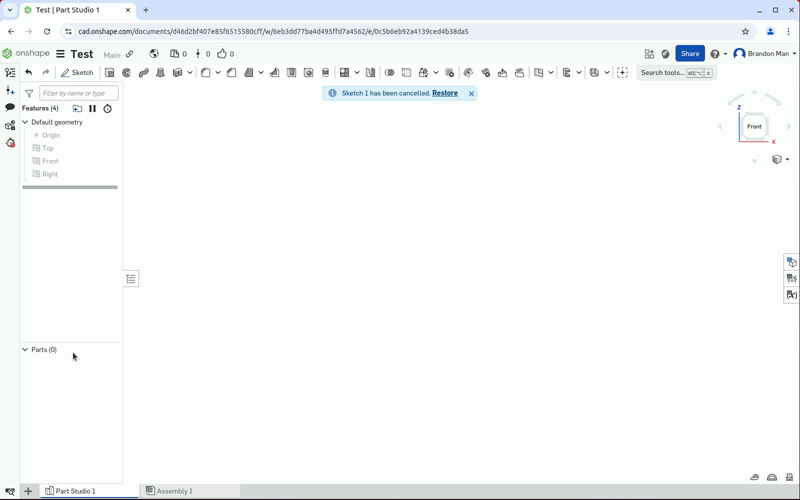
key(shift+y)
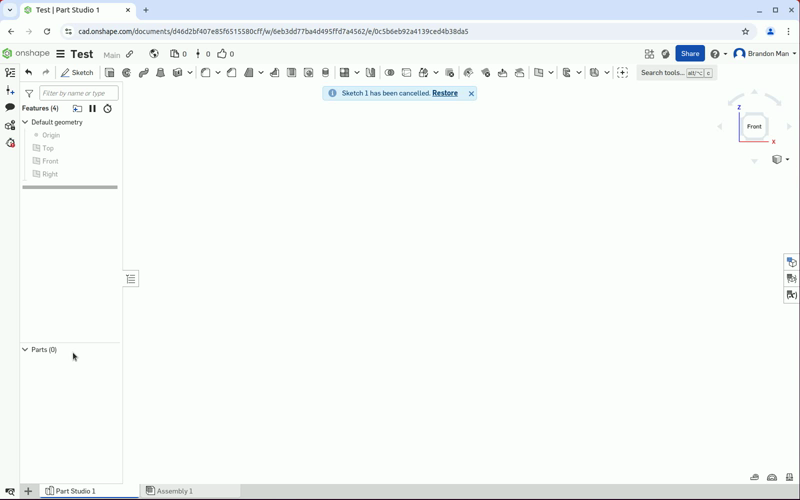
key(shift+s)
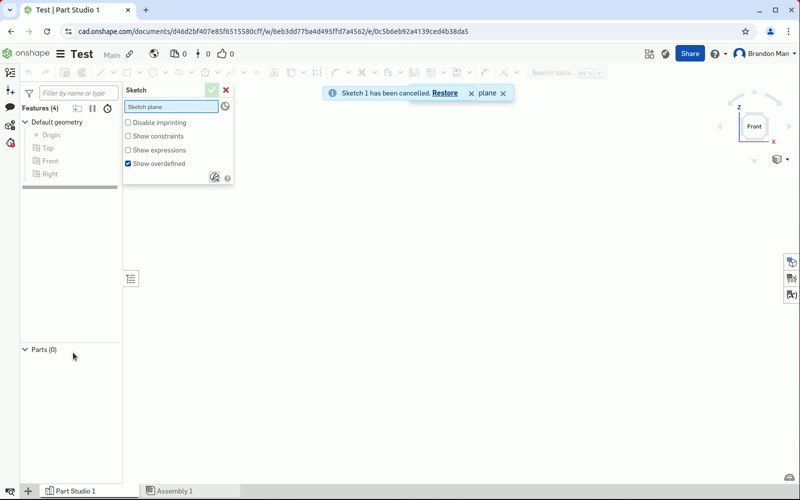
mouse_move(73, 163)
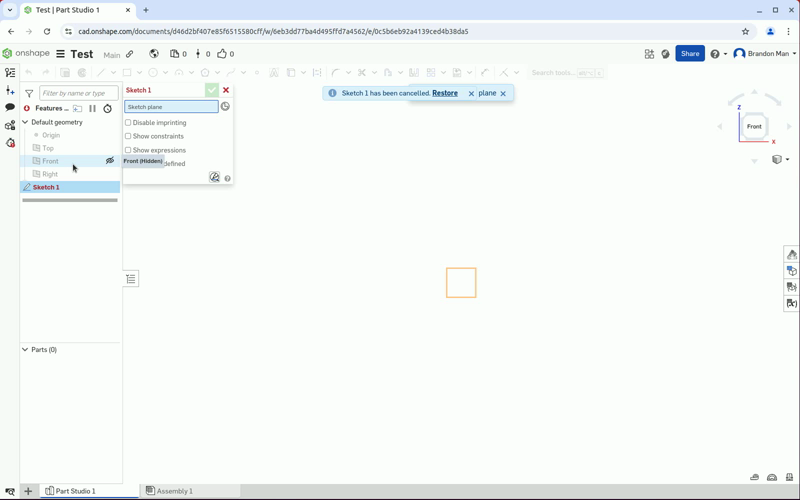
click(73, 163)
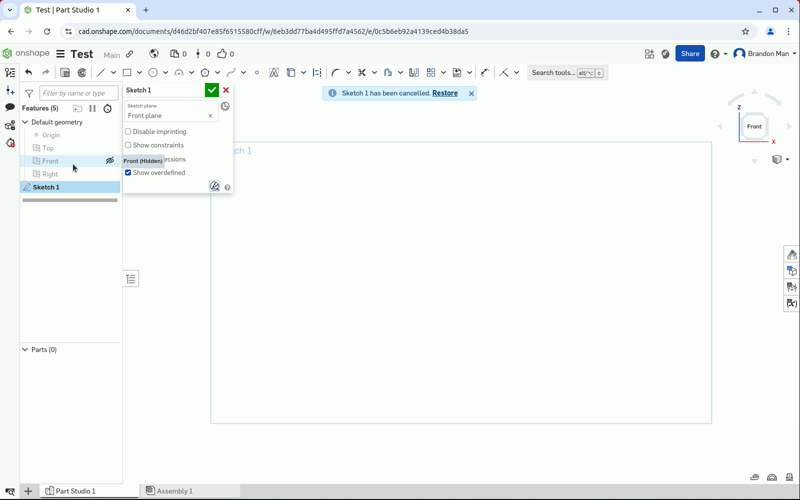
mouse_move(73, 352)
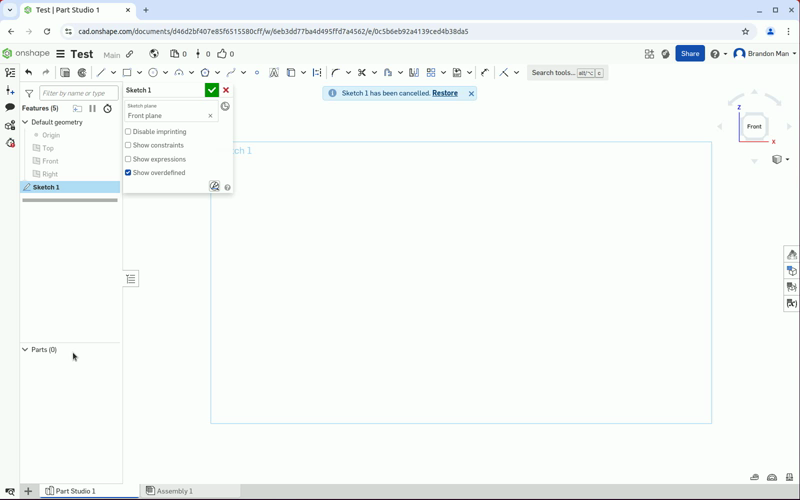
key(y)
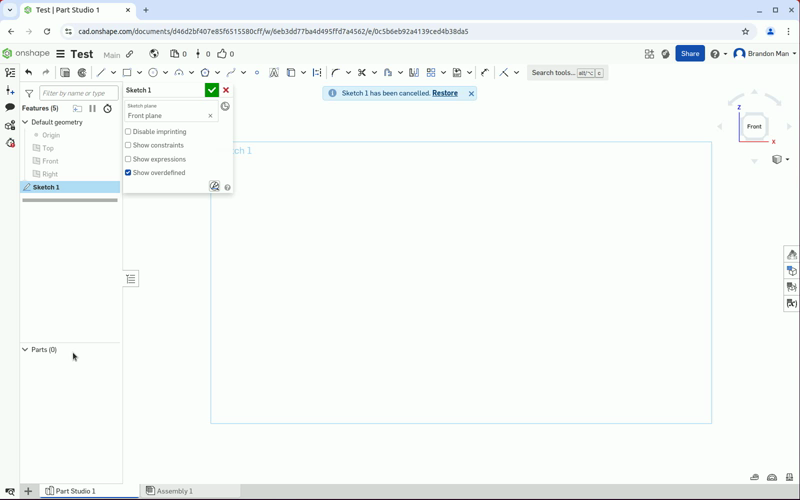
key(c)
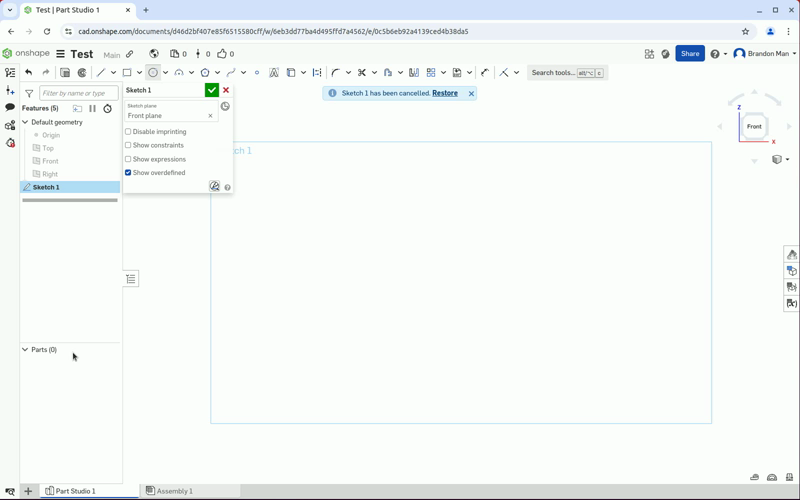
key_down(shift)
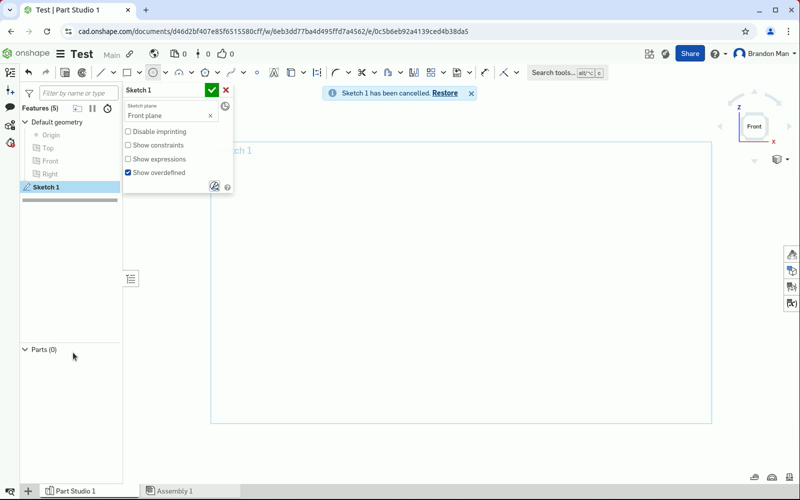
mouse_move(461, 282)
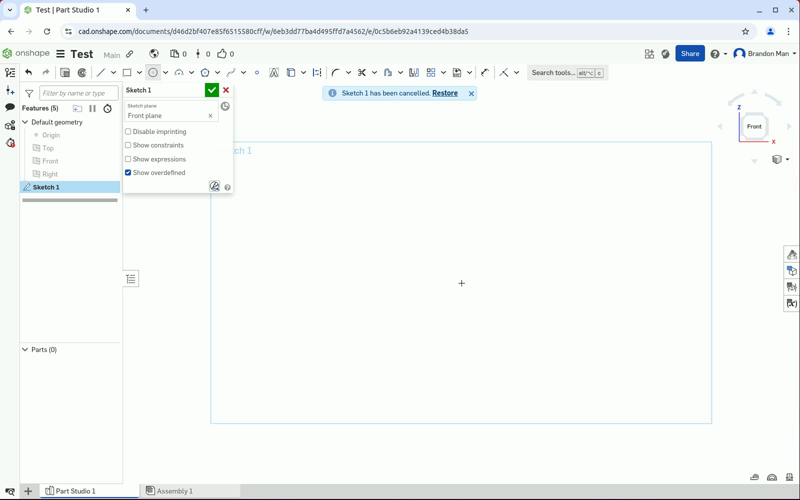
click(461, 282)
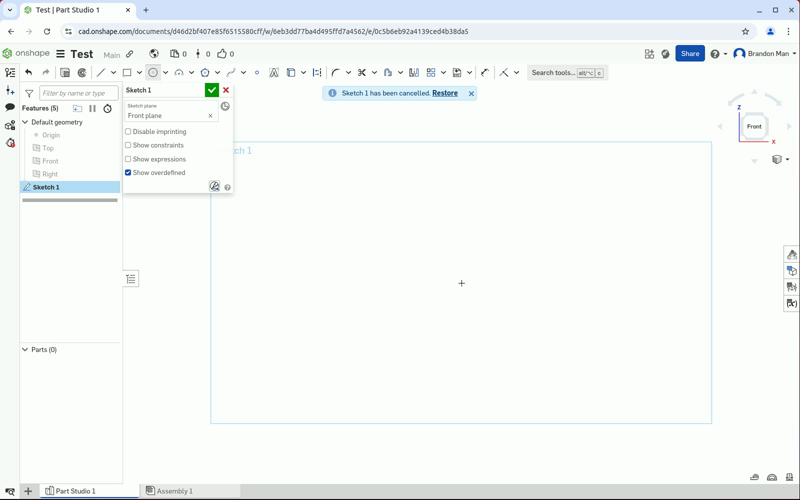
key_up(shift)
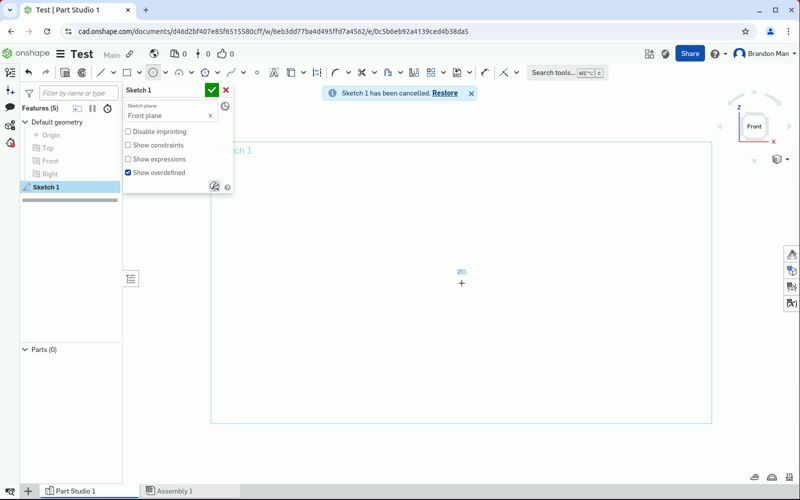
mouse_move(480, 282)
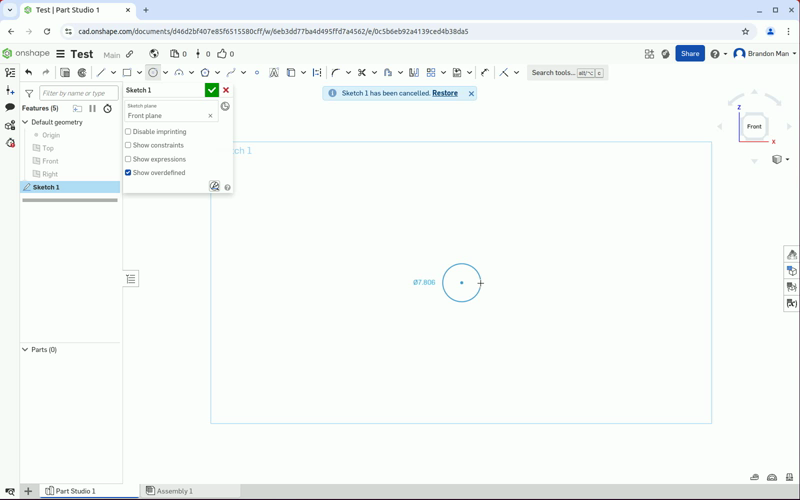
click(480, 282)
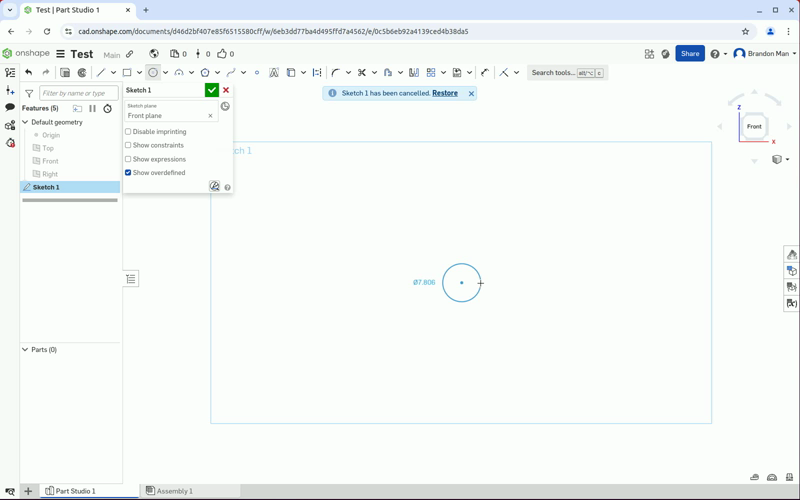
key(esc)
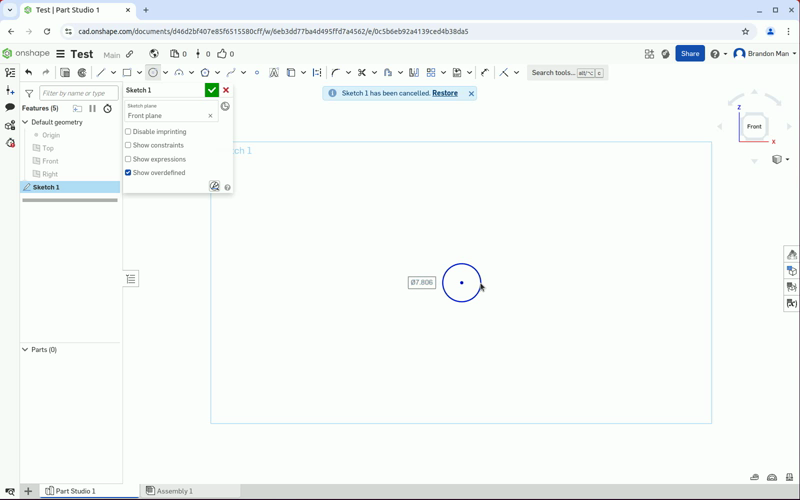
mouse_move(467, 274)
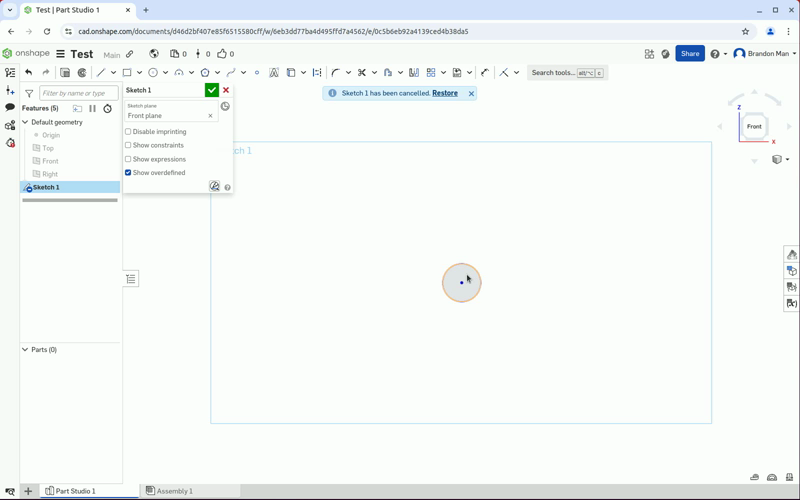
scroll(6)
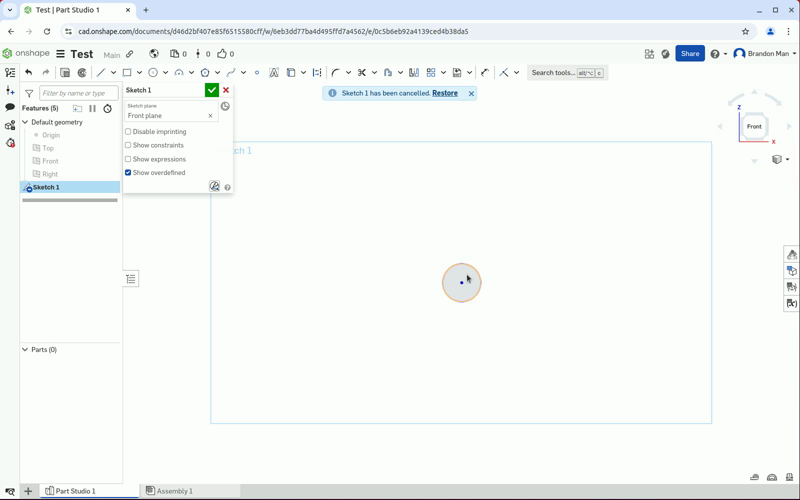
scroll(6)
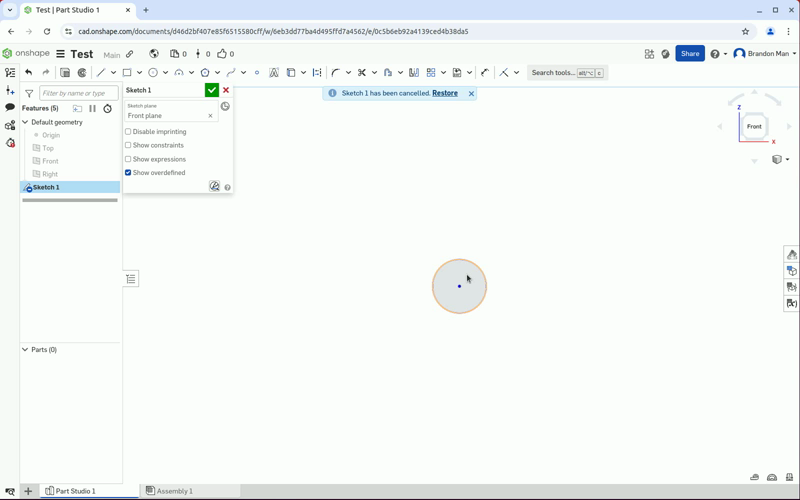
scroll(6)
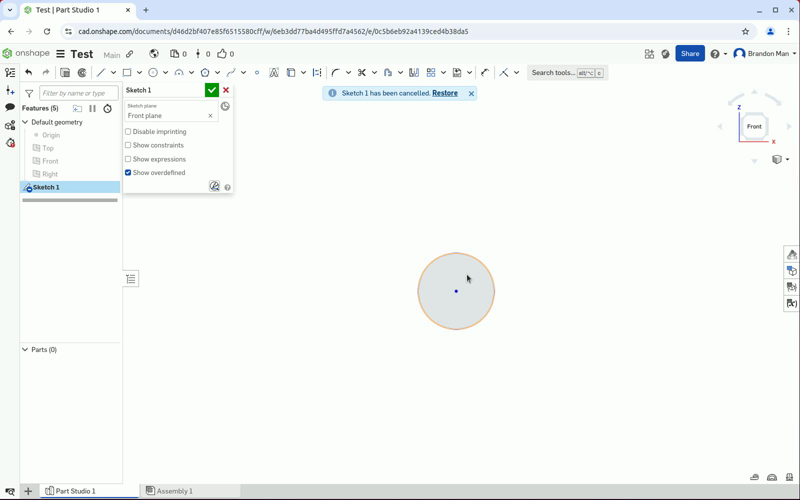
scroll(6)
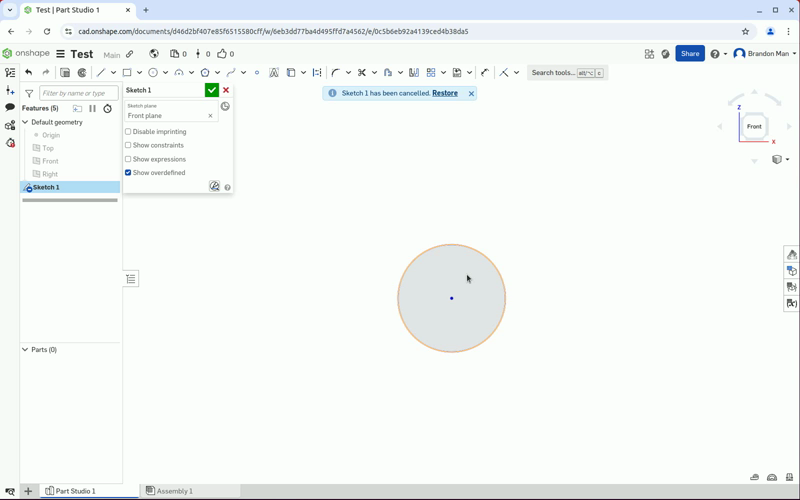
scroll(6)
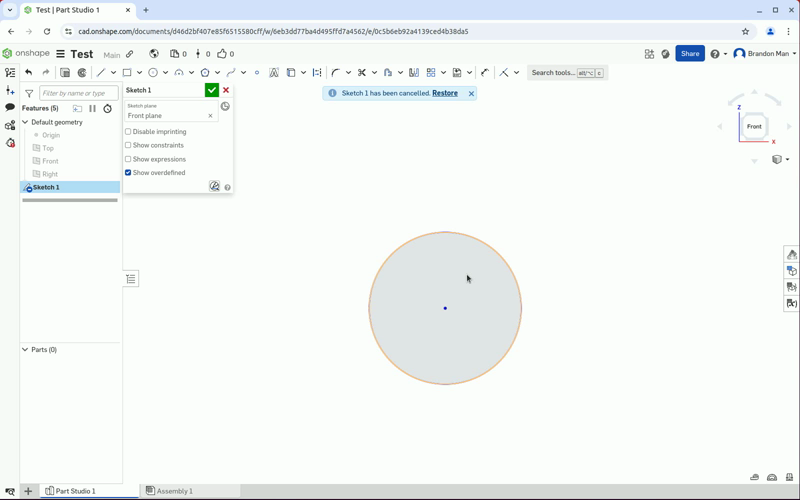
scroll(6)
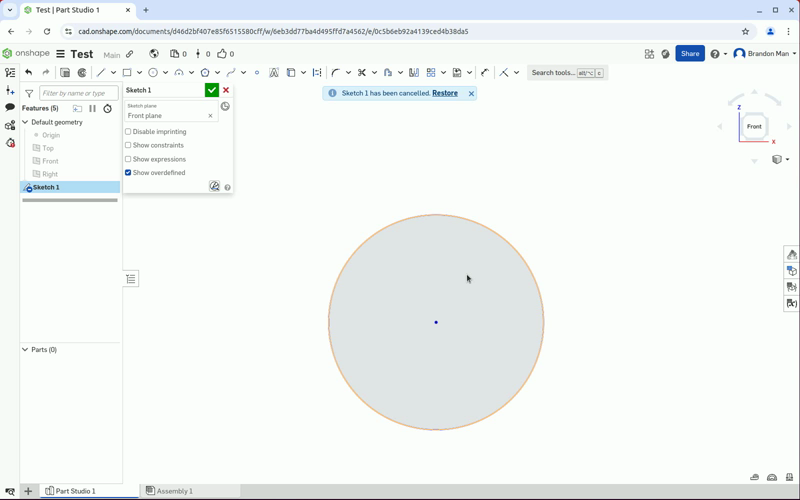
scroll(6)
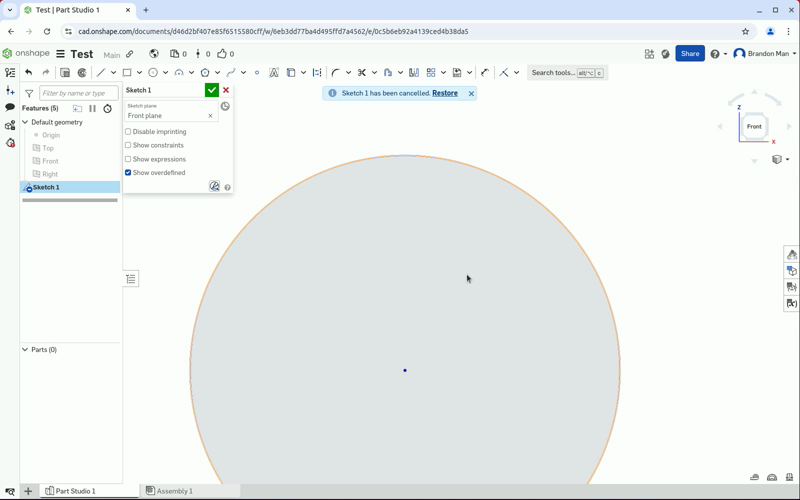
click(467, 274)
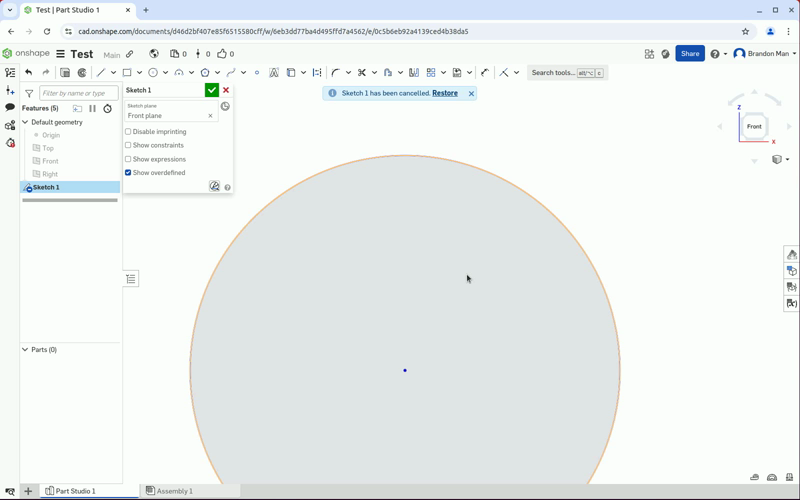
scroll(-6)
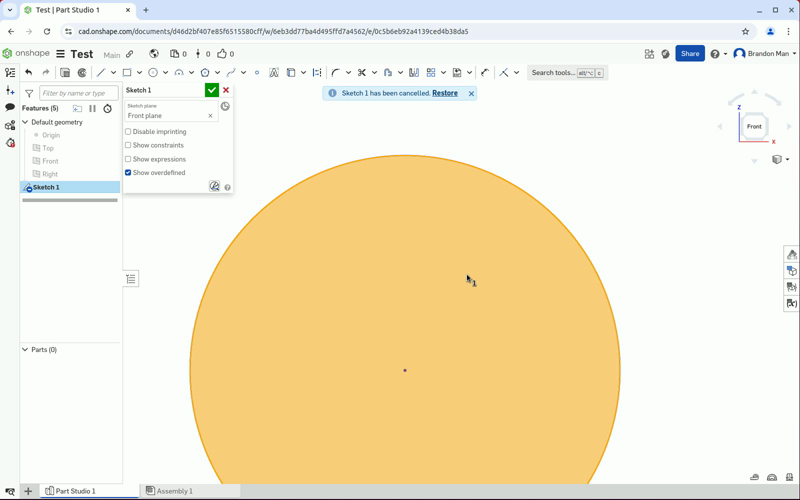
scroll(-6)
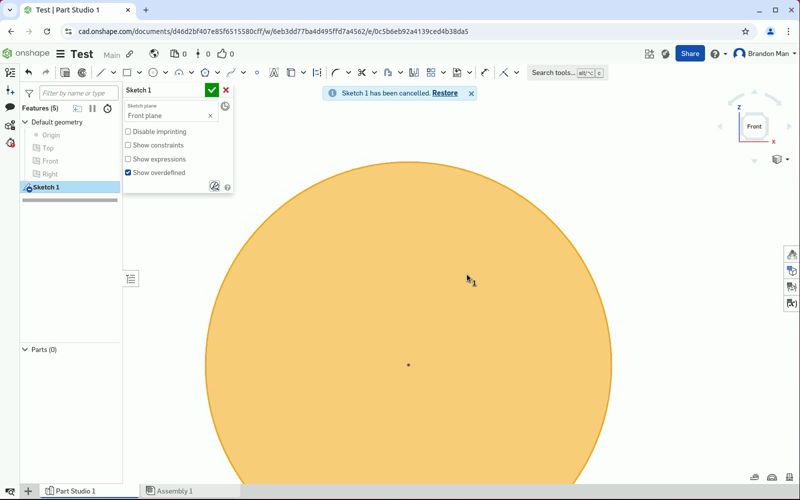
scroll(-6)
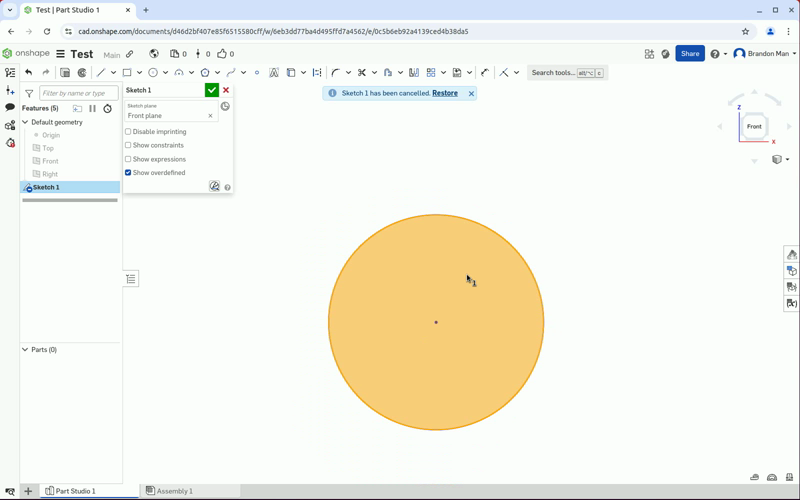
scroll(-6)
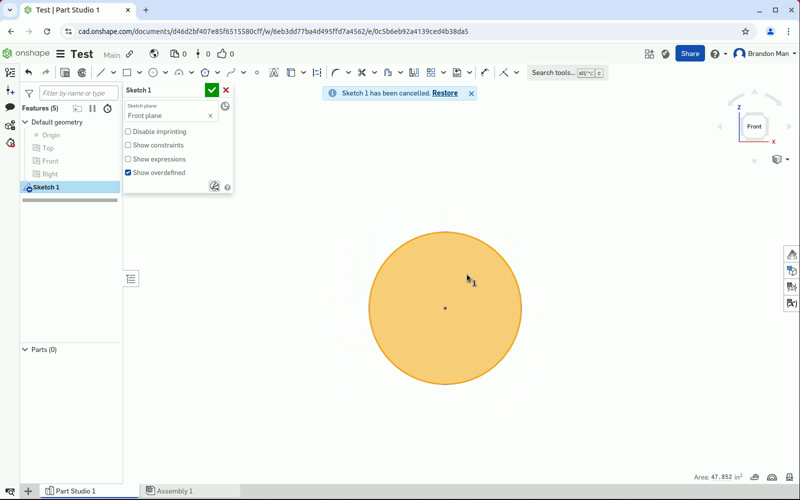
scroll(-6)
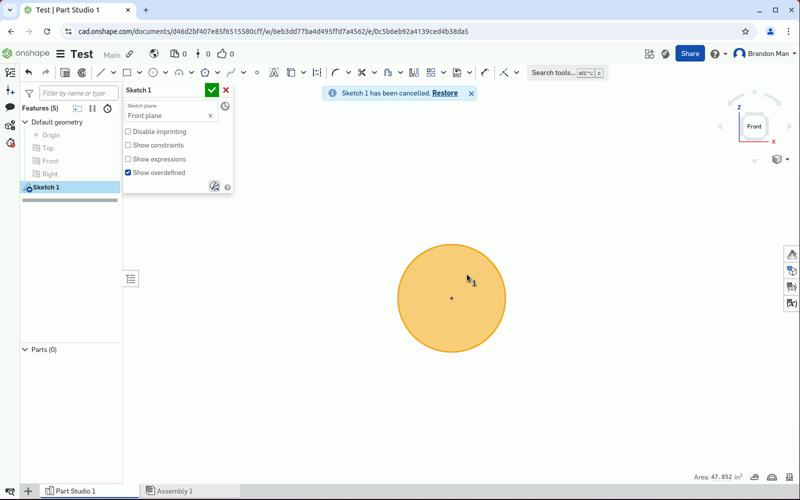
scroll(-6)
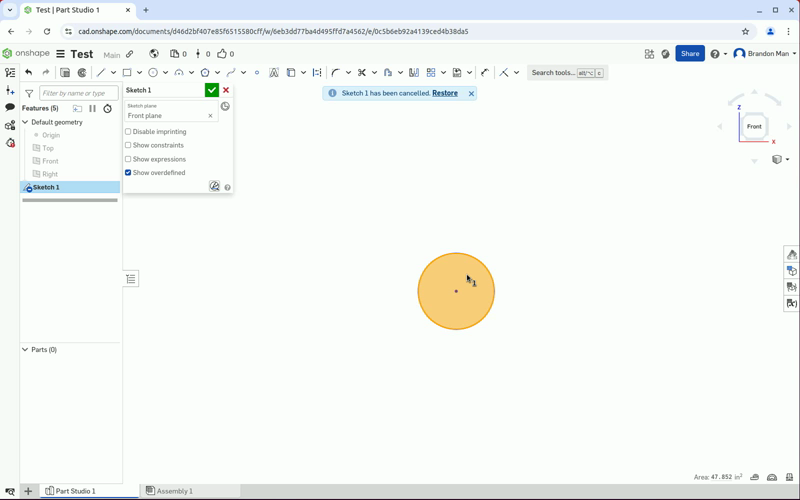
scroll(-6)
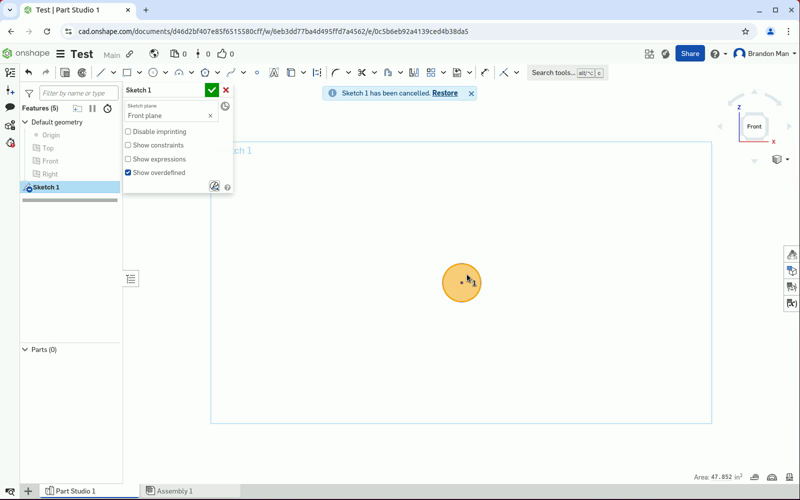
mouse_move(73, 352)
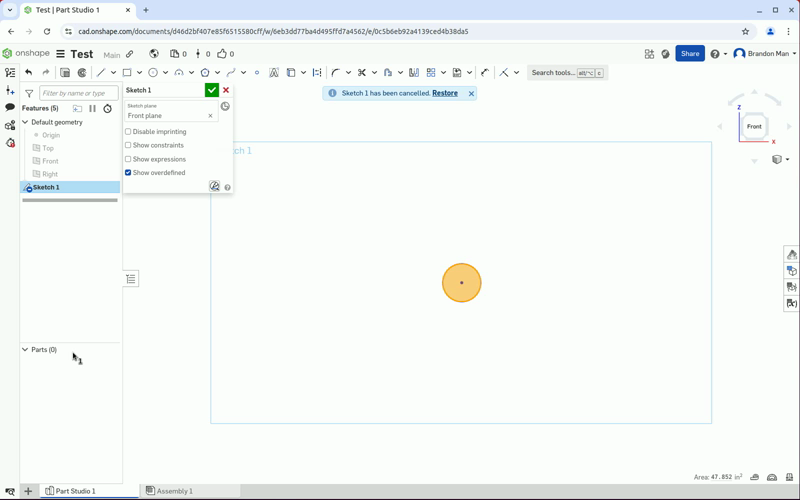
key(shift+y)
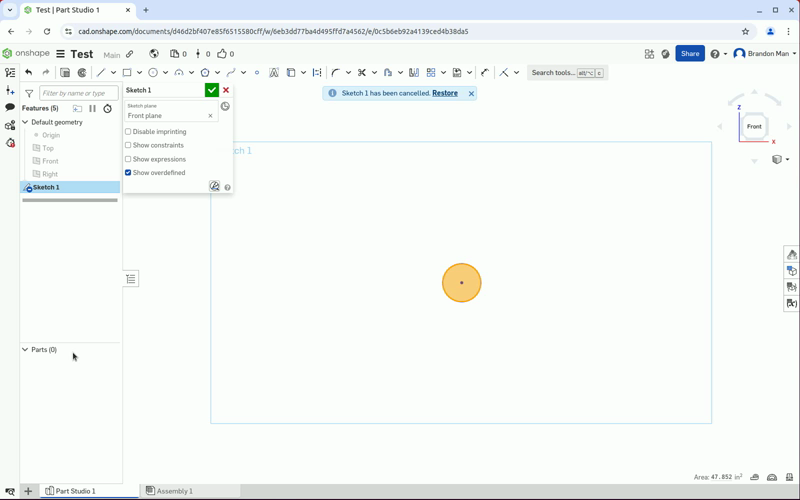
key(shift+e)
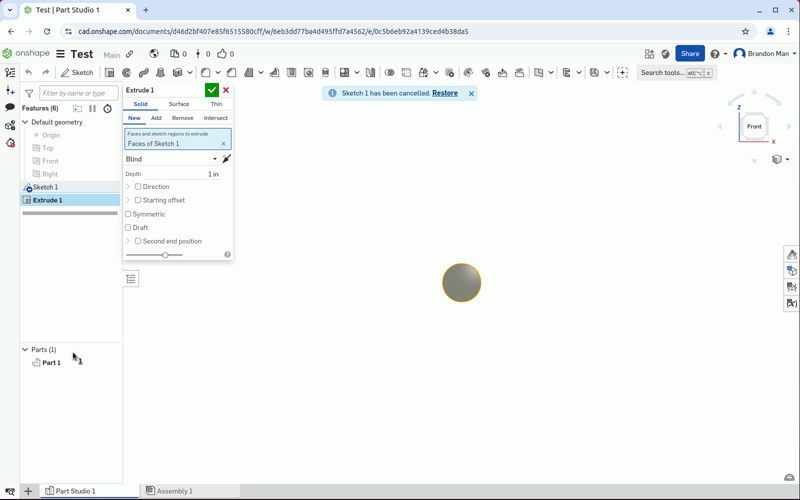
mouse_move(143, 106)
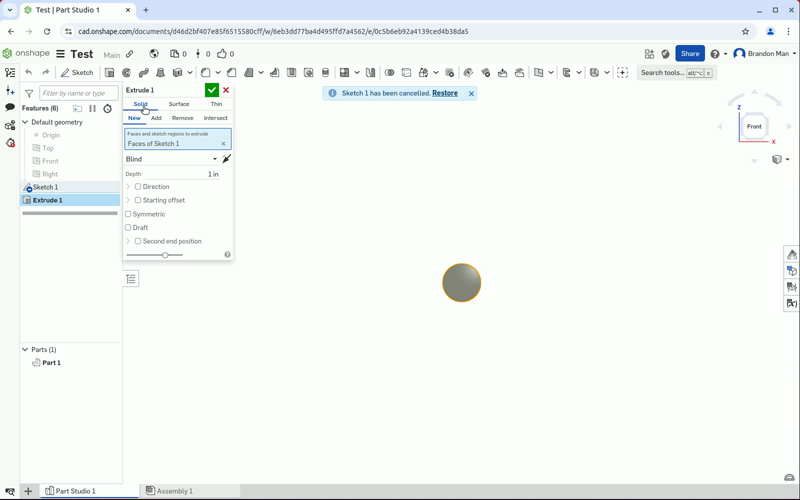
click(143, 106)
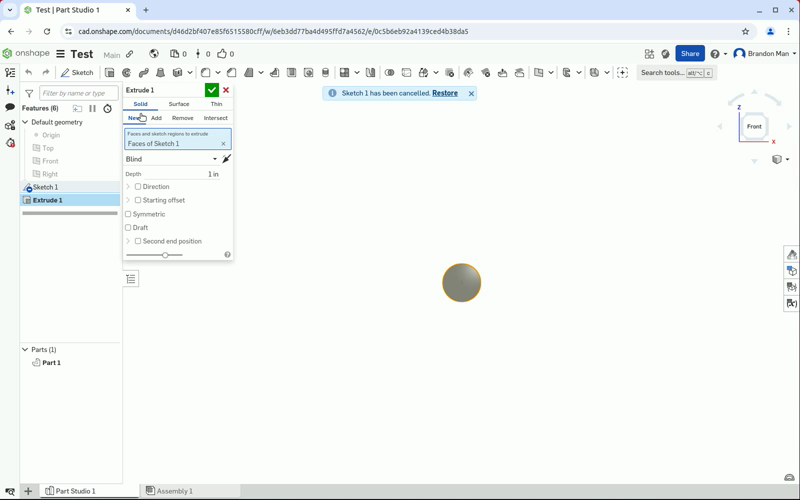
mouse_move(137, 120)
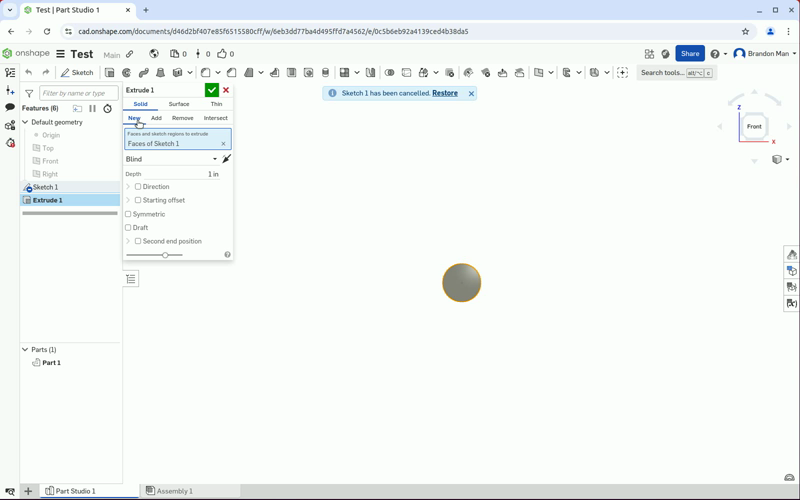
click(137, 120)
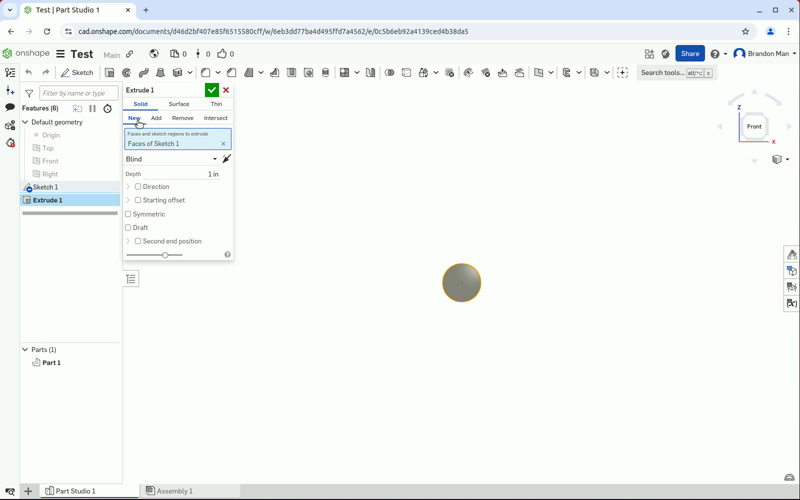
key(tab, 4)
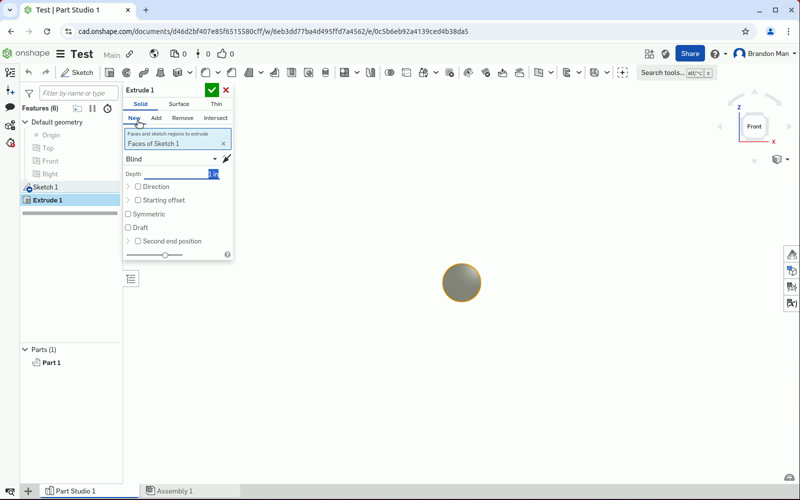
text(22.145)
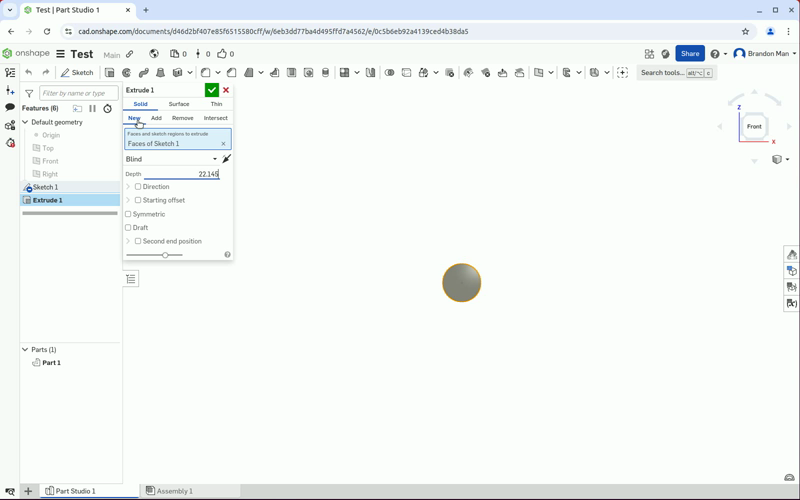
key(enter)
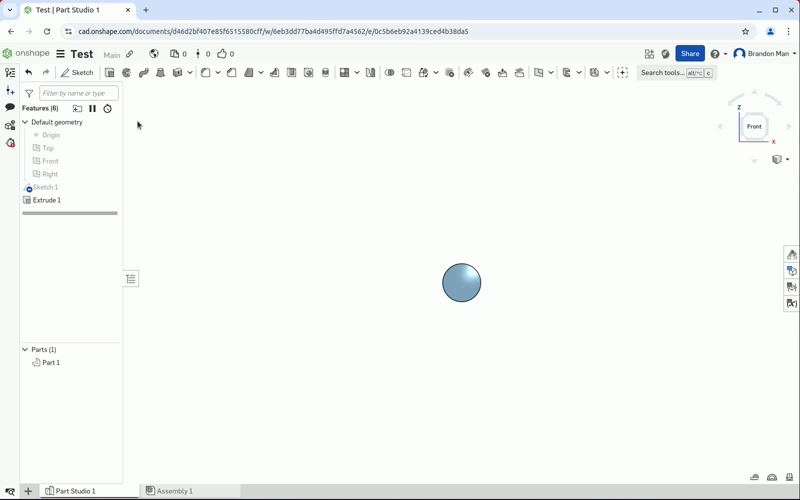
key(shift+h)
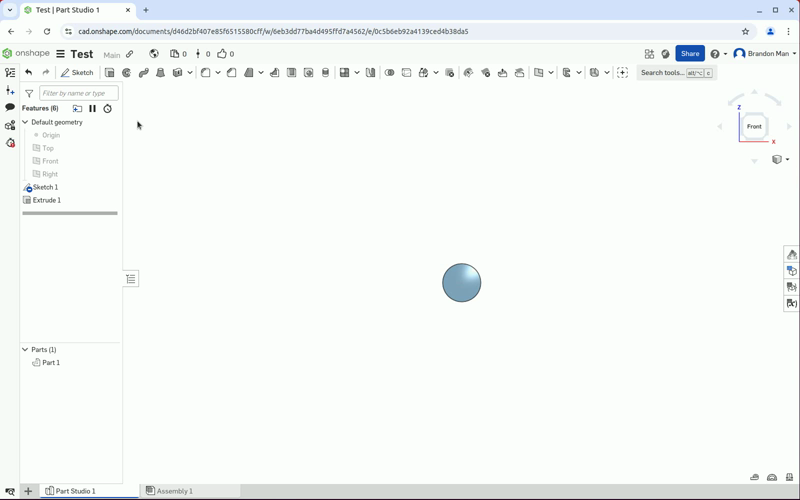
key(shift+h)
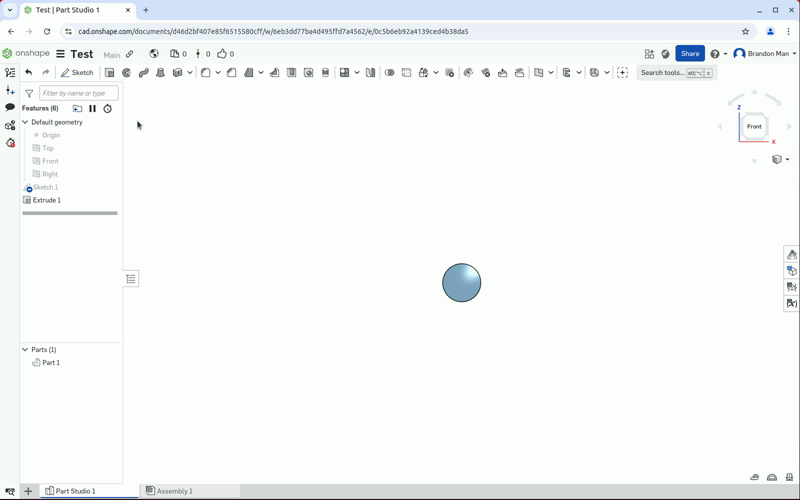
mouse_move(73, 189)
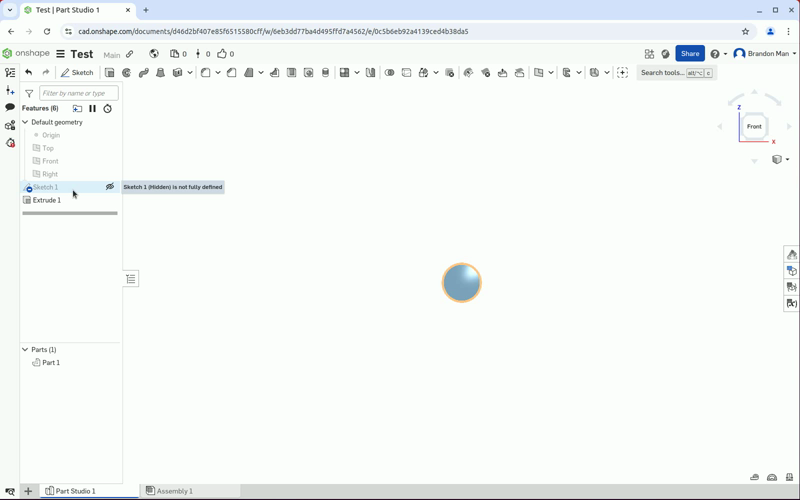
click(73, 189)
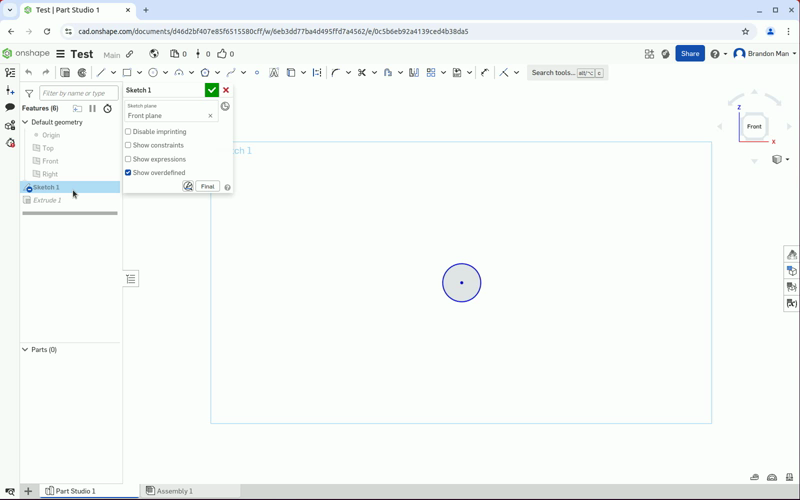
mouse_move(229, 92)
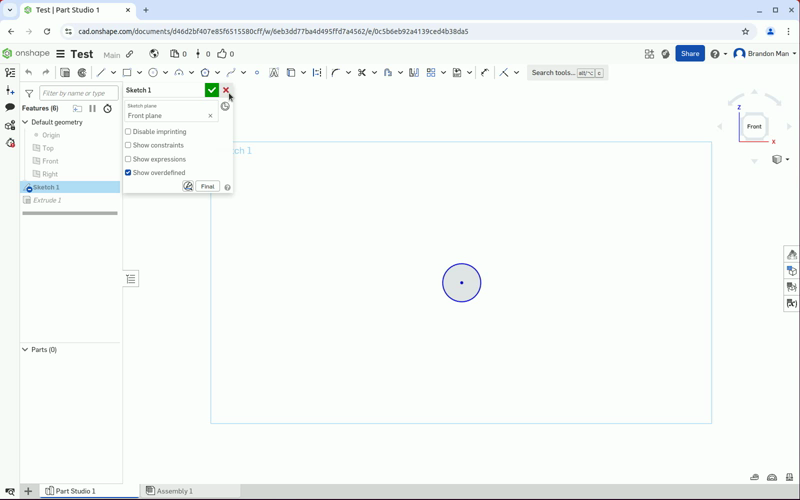
click(229, 92)
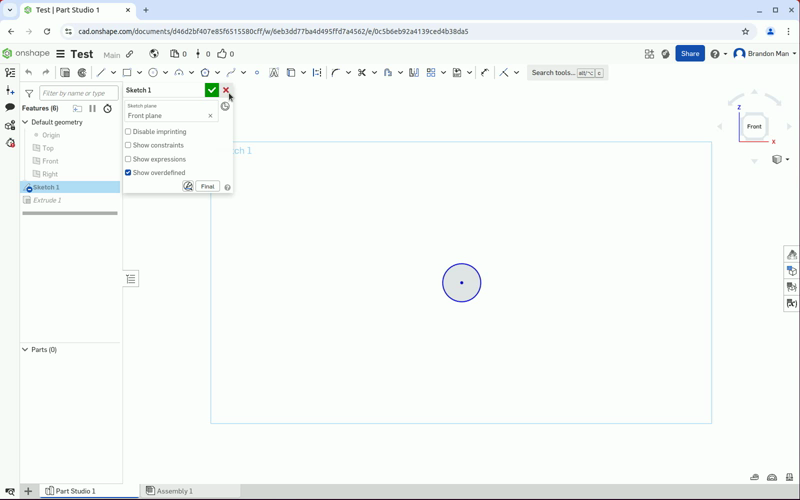
key(shift+s)
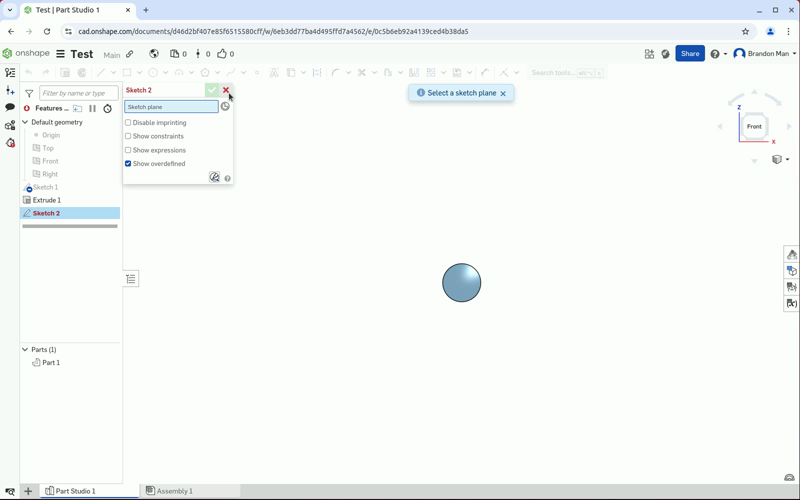
mouse_move(73, 163)
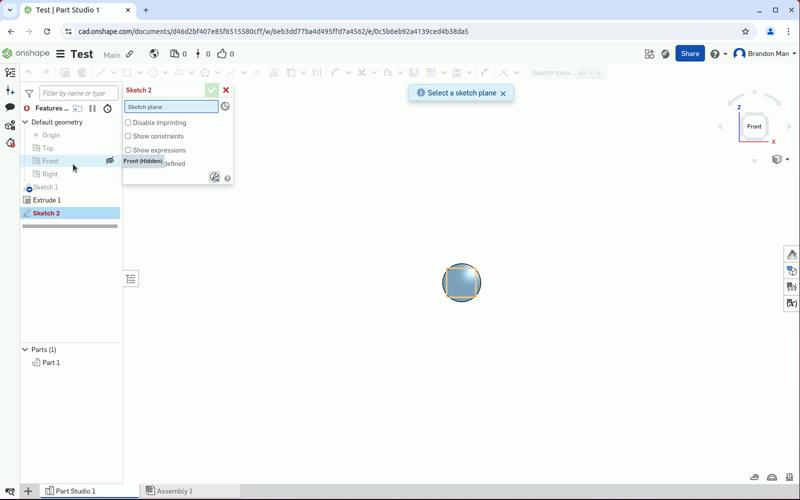
click(73, 163)
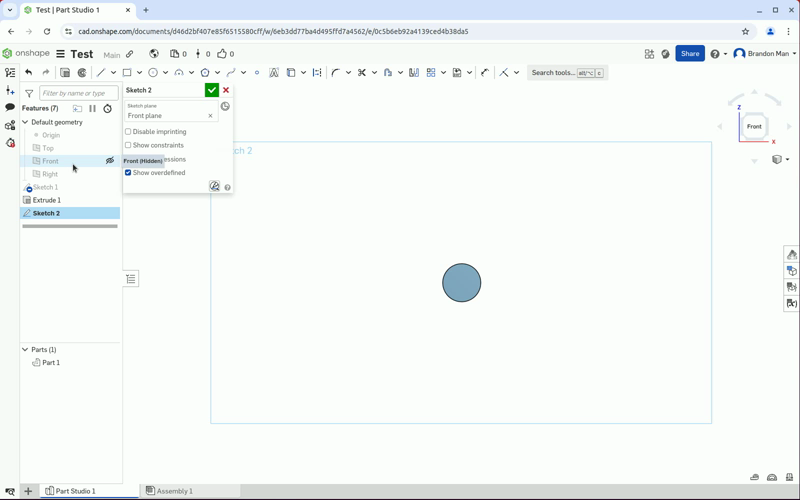
mouse_move(73, 352)
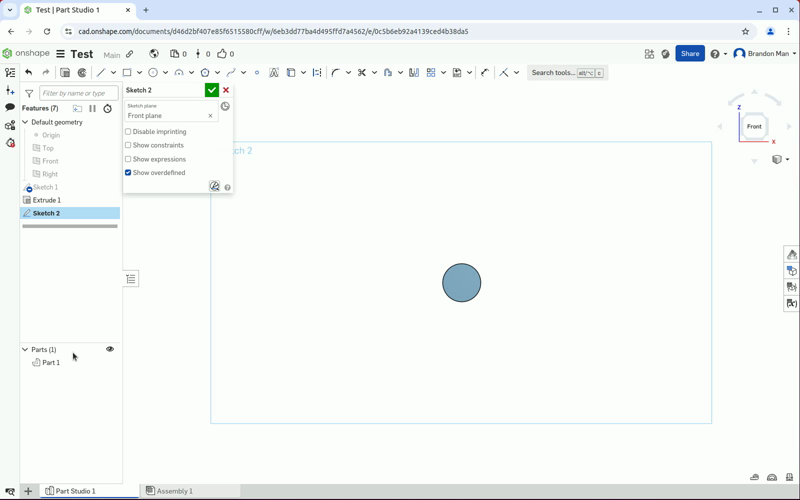
key(y)
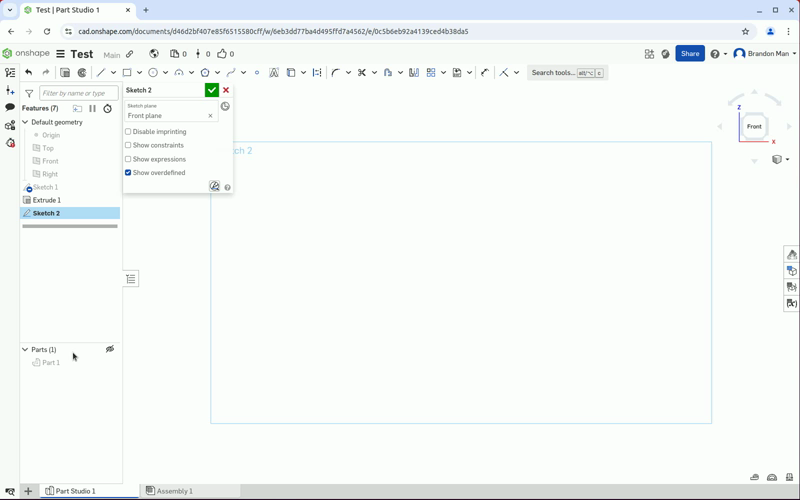
key(l)
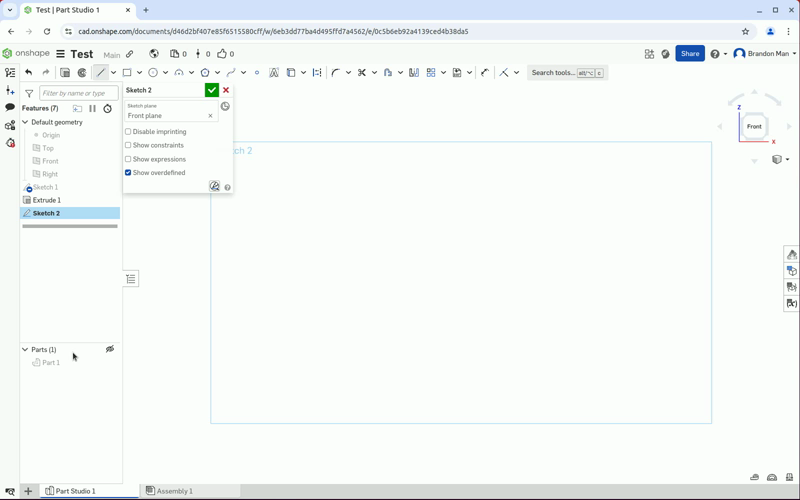
key_down(shift)
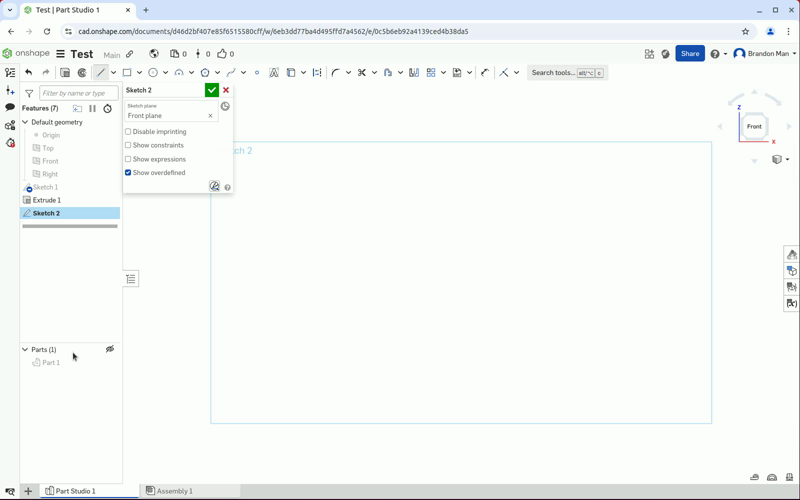
mouse_move(348, 254)
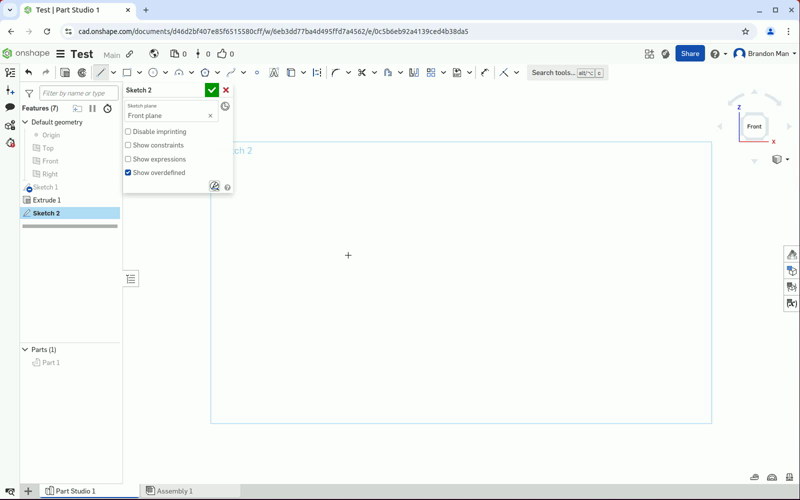
click(348, 254)
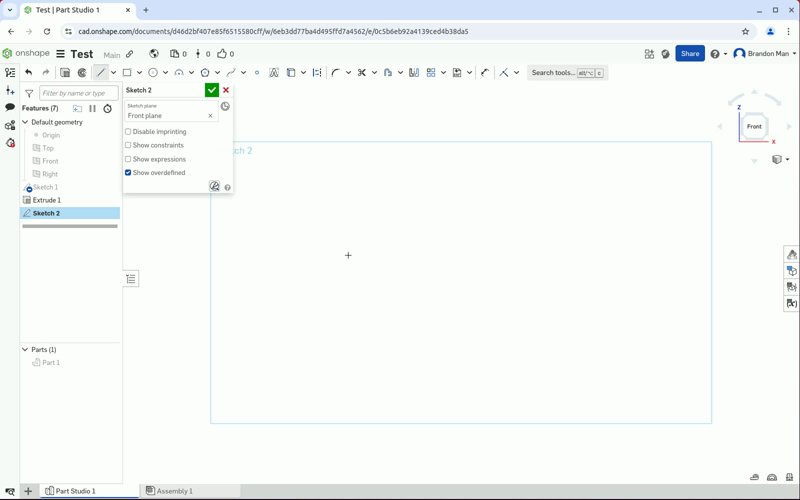
key_up(shift)
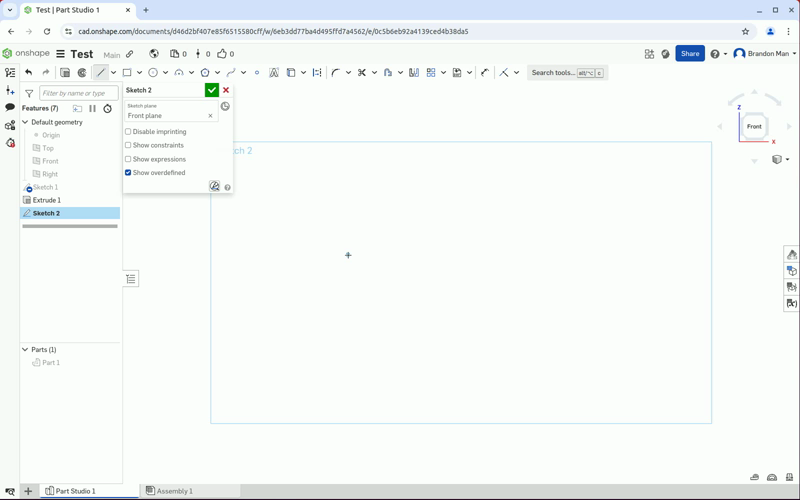
key_down(shift)
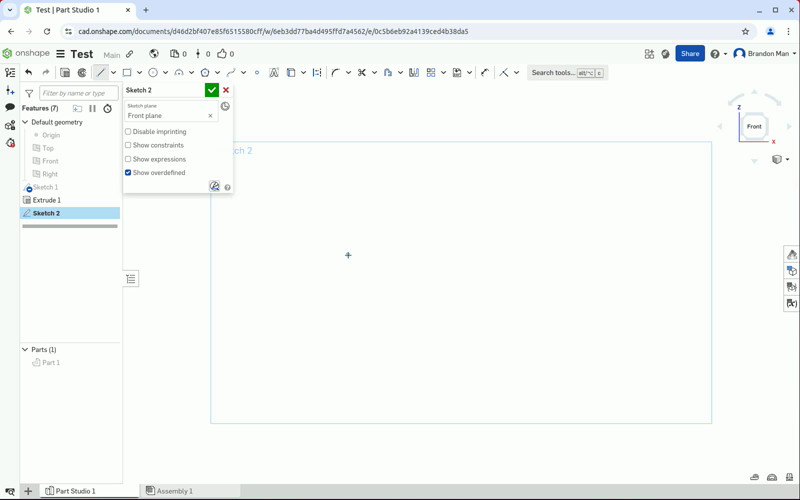
mouse_move(509, 254)
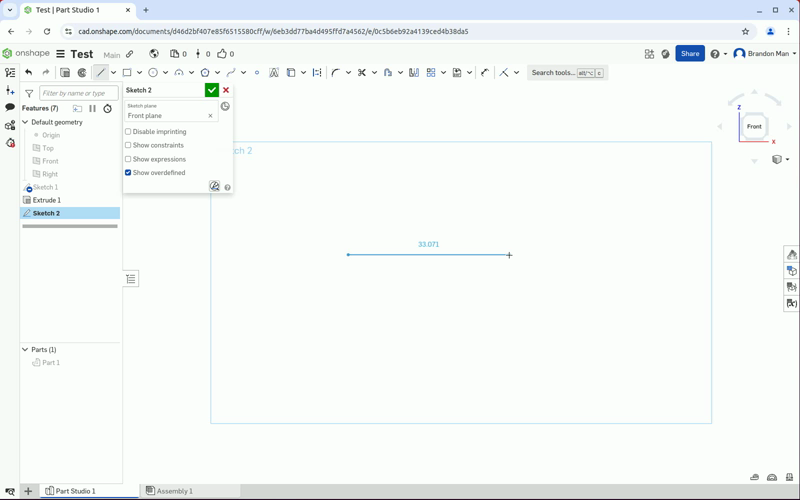
click(509, 254)
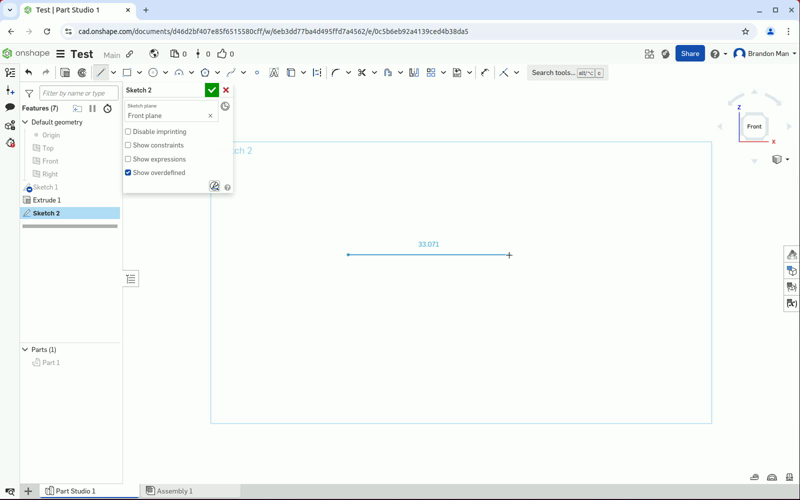
key_up(shift)
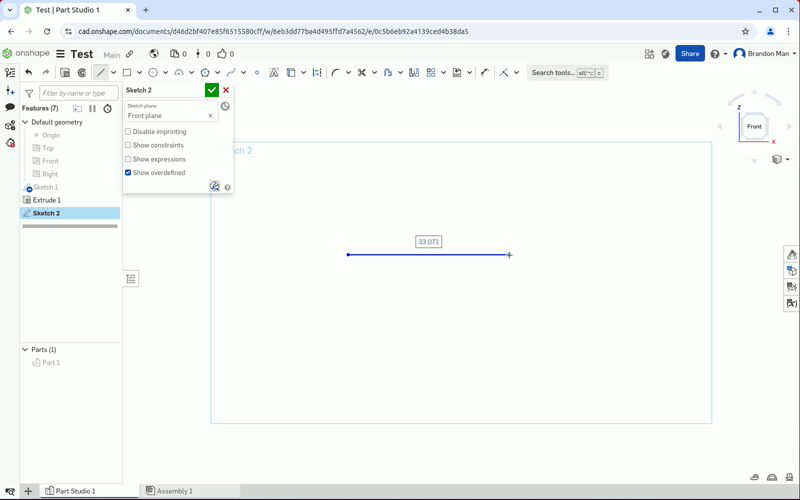
key_down(shift)
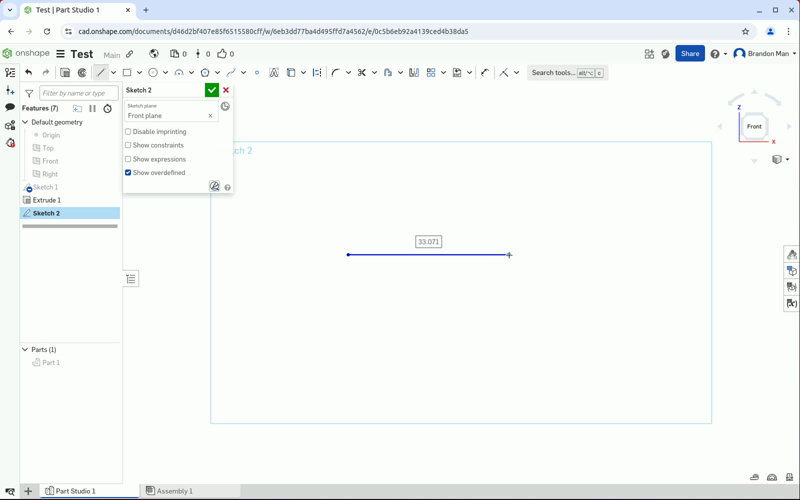
mouse_move(539, 254)
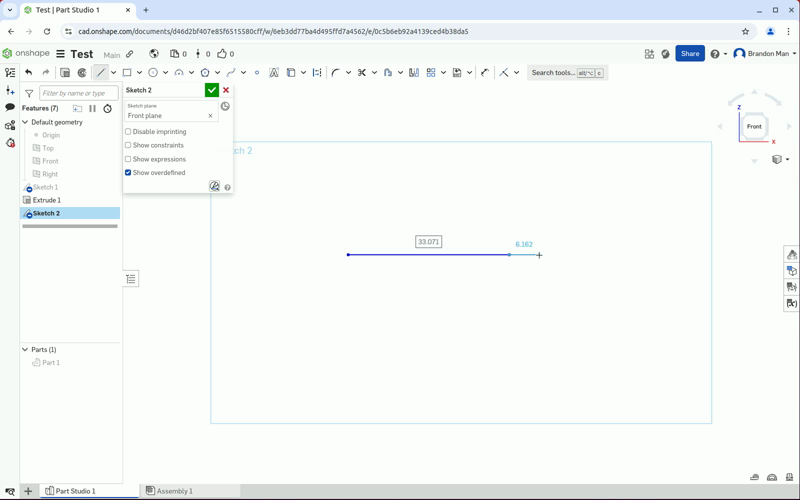
mouse_move(509, 247)
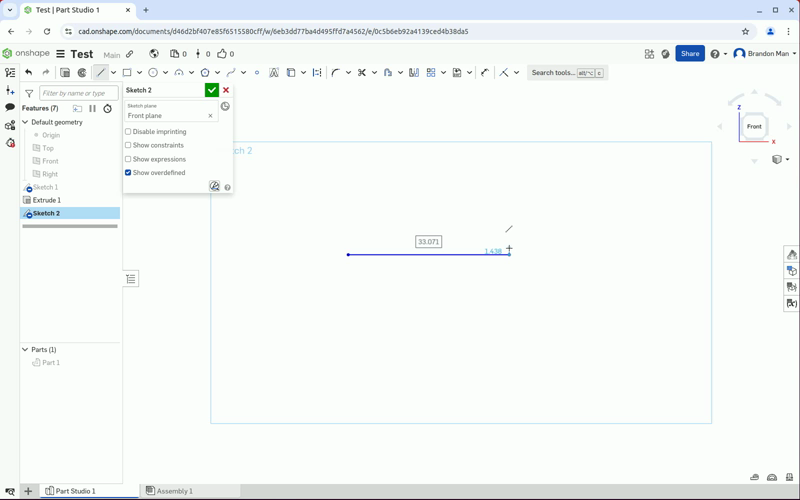
scroll(6)
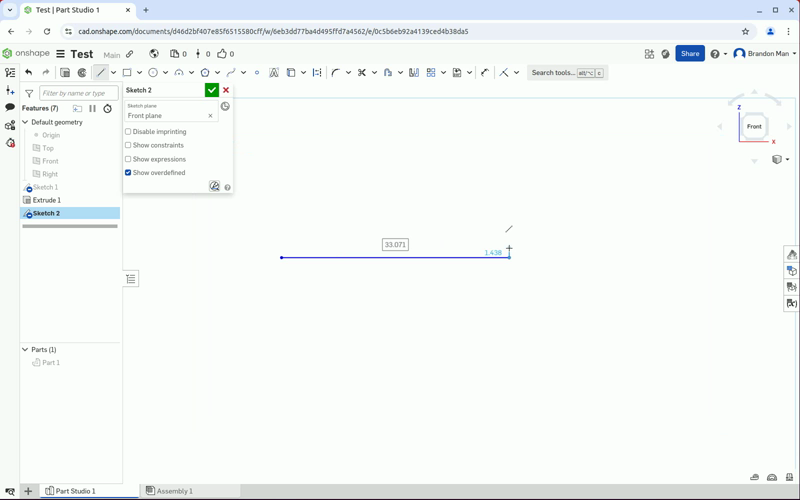
scroll(6)
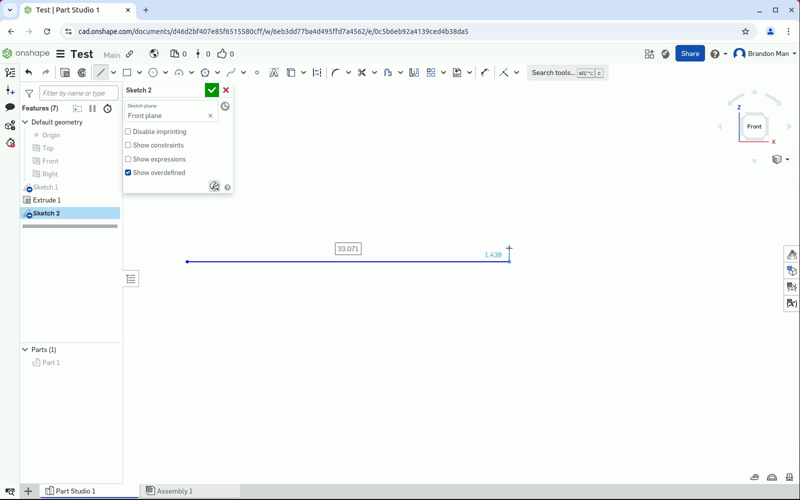
scroll(6)
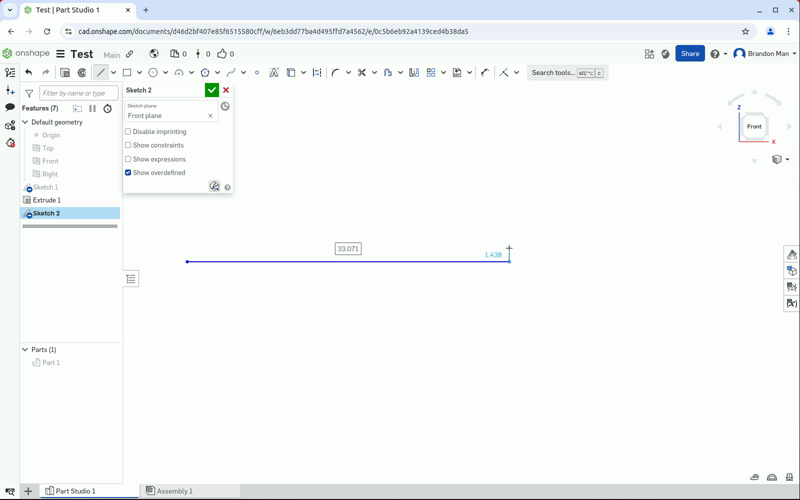
scroll(6)
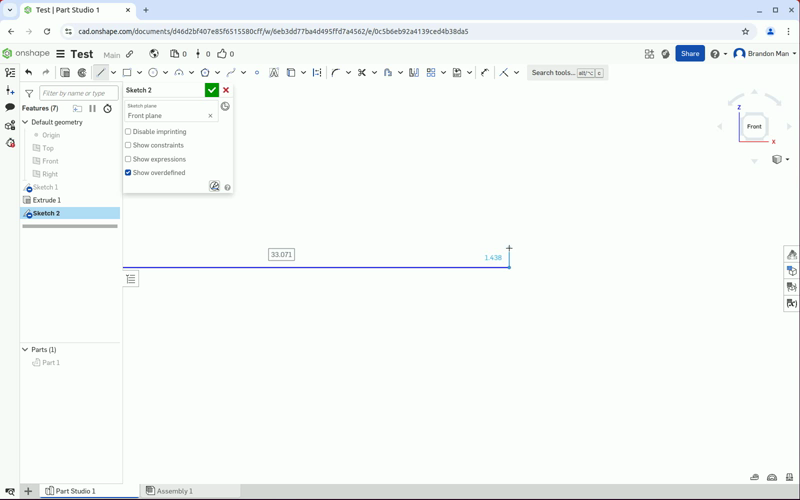
scroll(6)
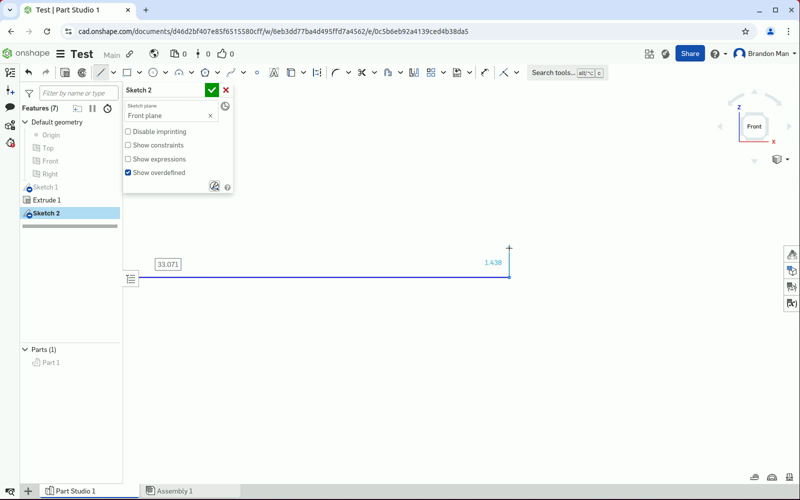
scroll(6)
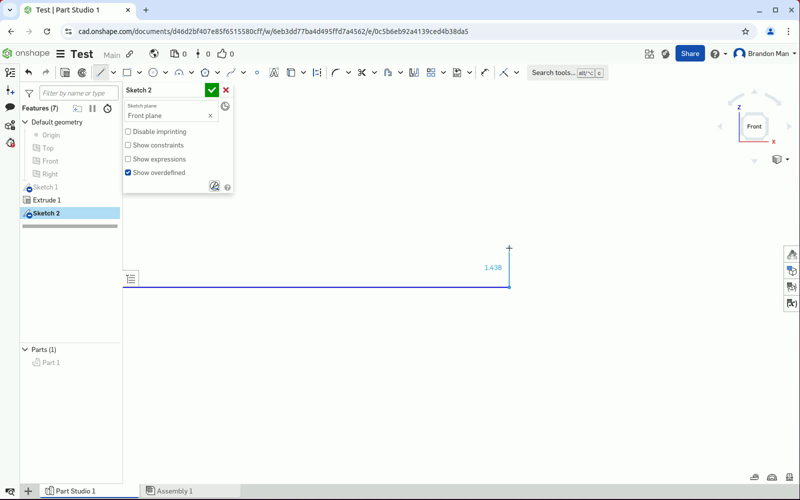
scroll(6)
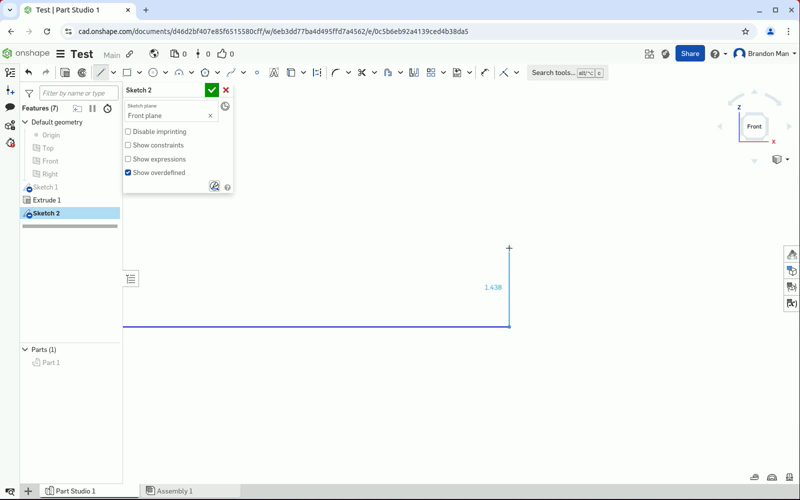
click(509, 247)
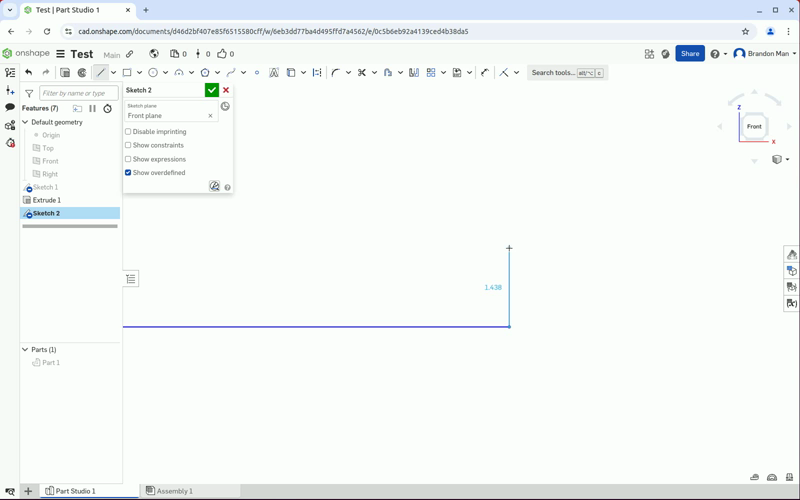
scroll(-6)
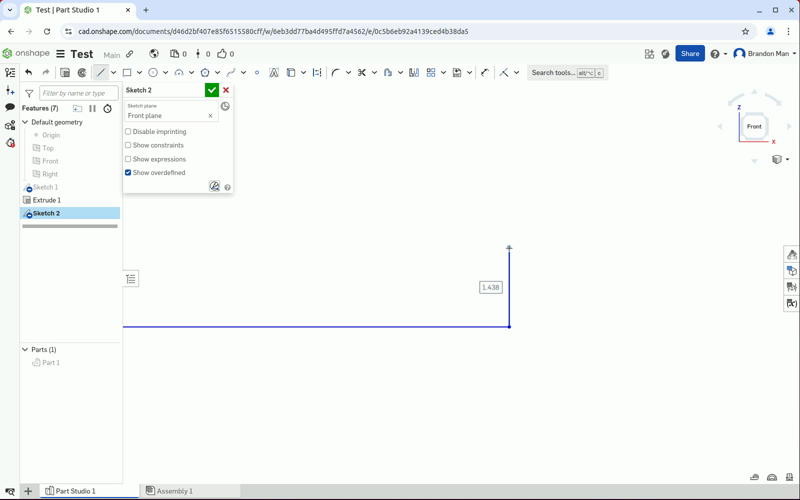
scroll(-6)
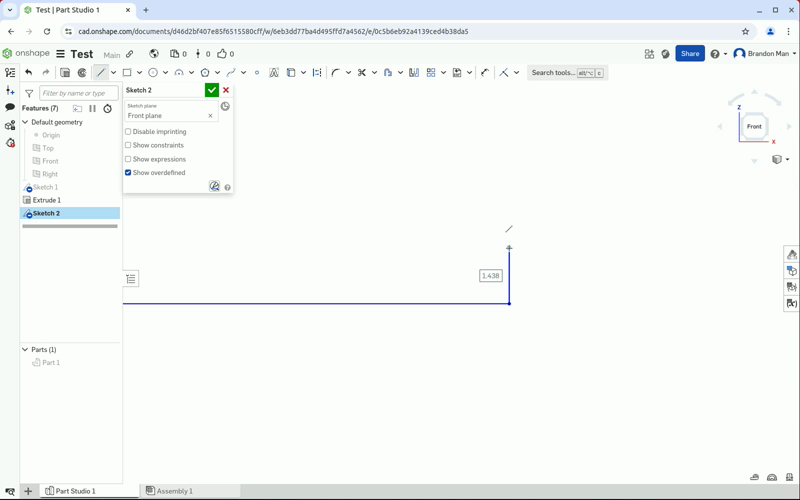
scroll(-6)
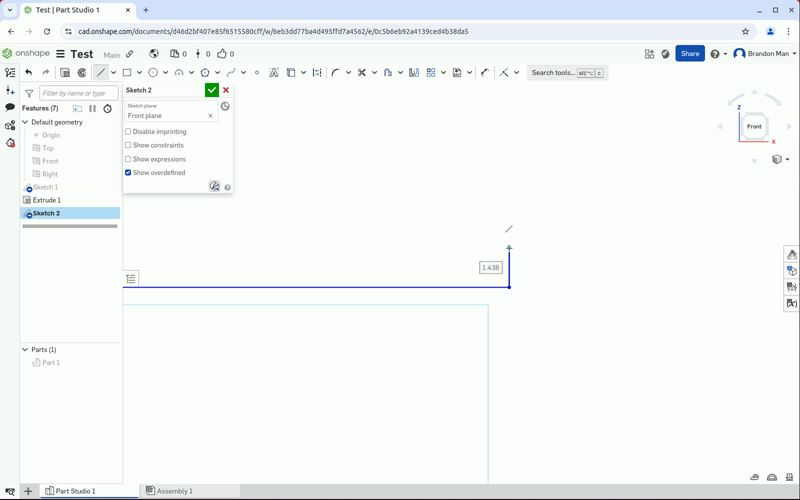
scroll(-6)
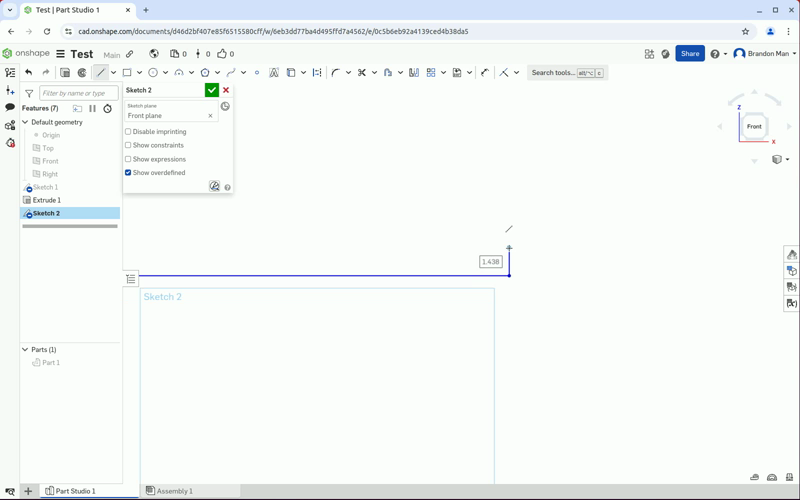
scroll(-6)
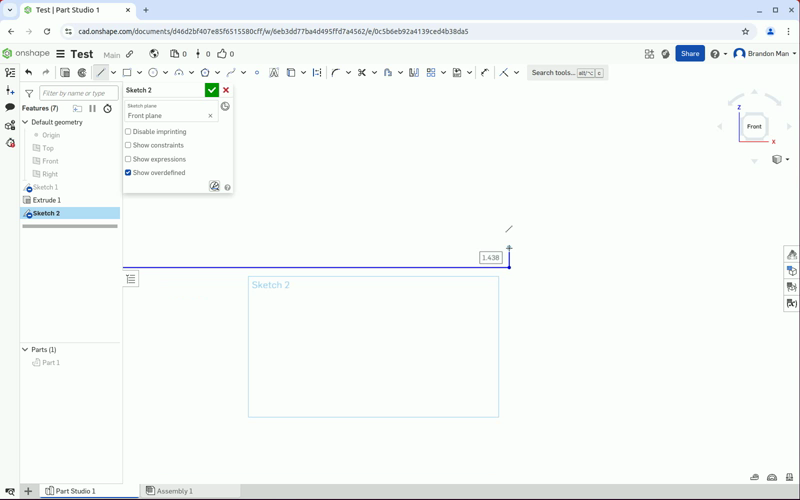
scroll(-6)
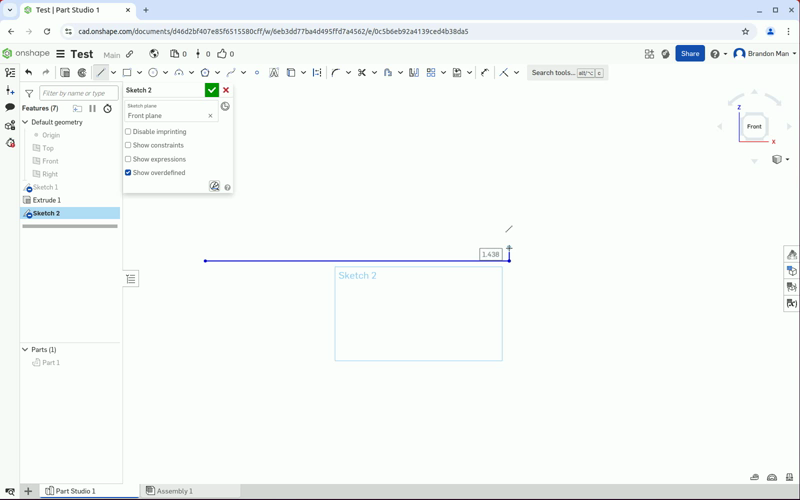
scroll(-6)
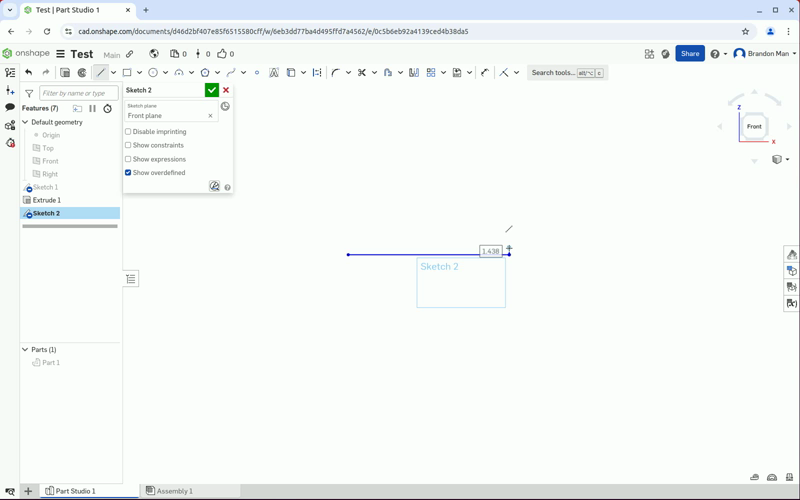
key_up(shift)
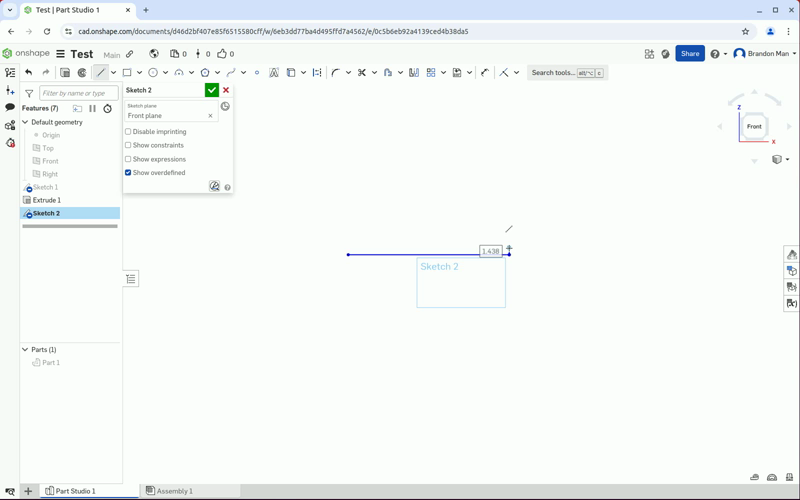
key_down(shift)
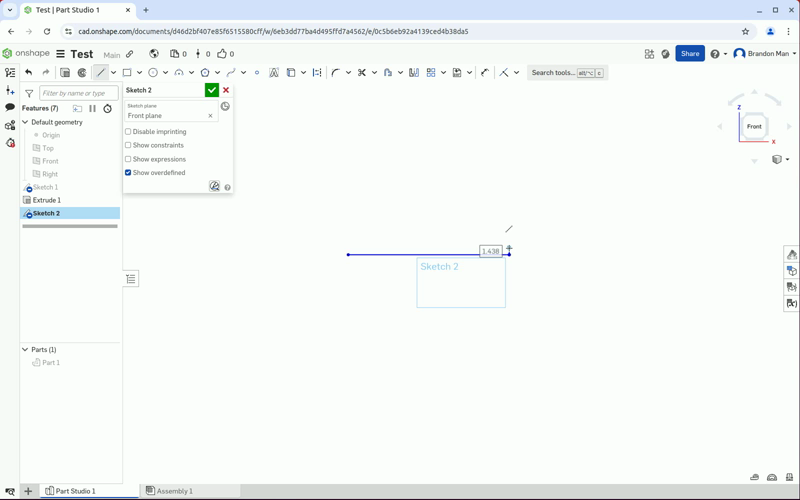
mouse_move(348, 247)
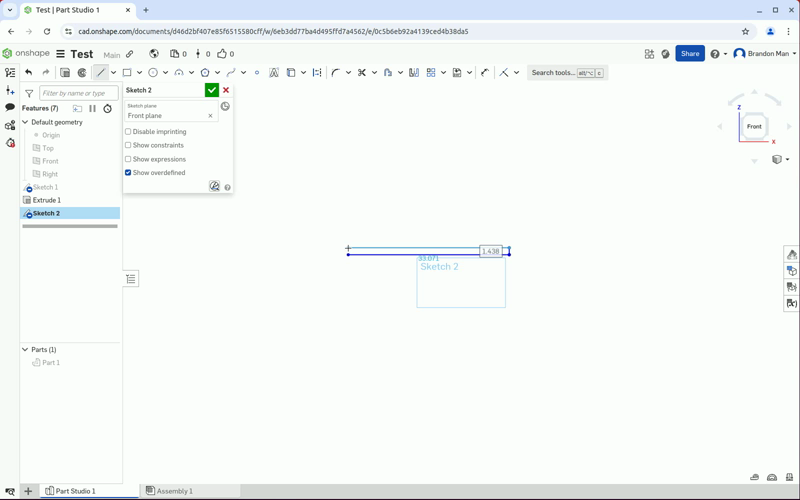
click(348, 247)
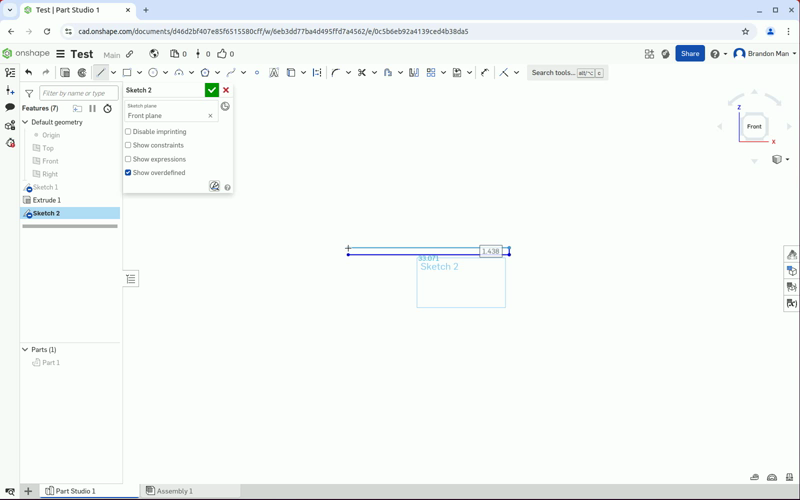
key_up(shift)
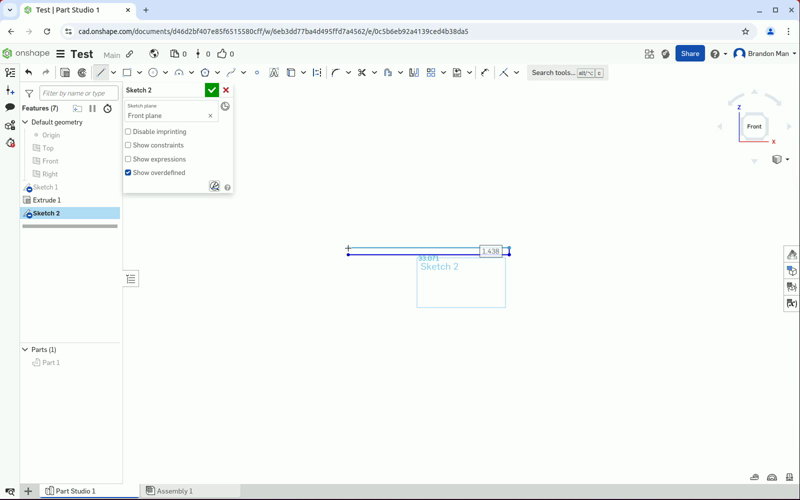
mouse_move(378, 247)
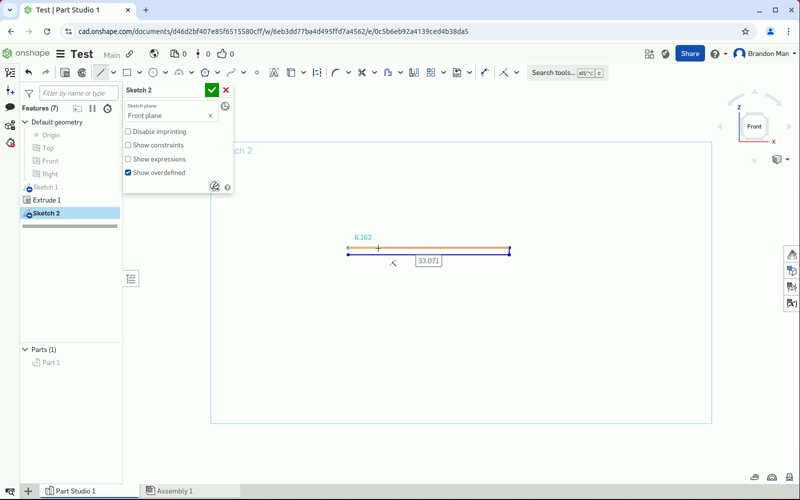
key_down(shift)
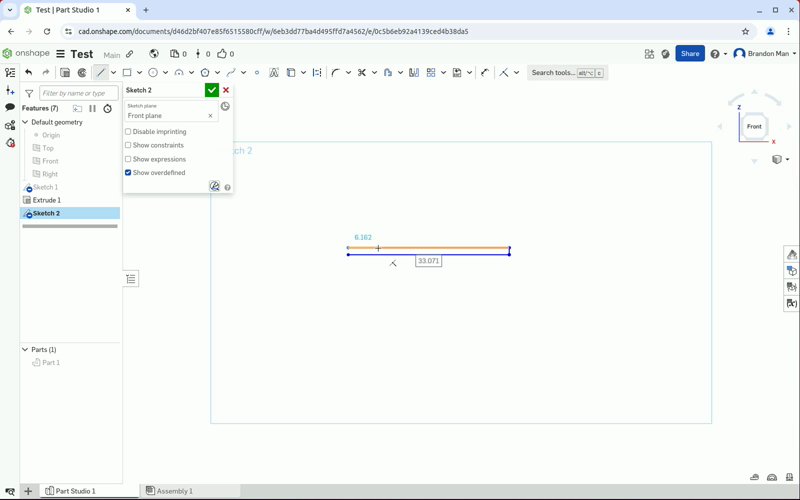
mouse_move(348, 254)
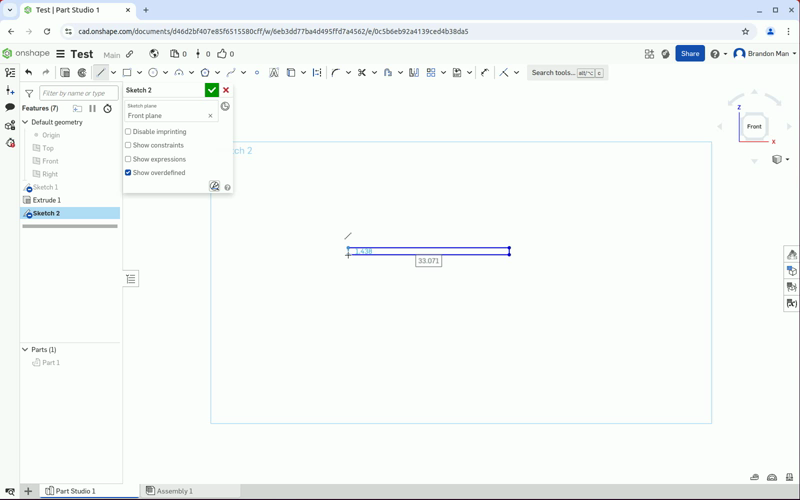
scroll(6)
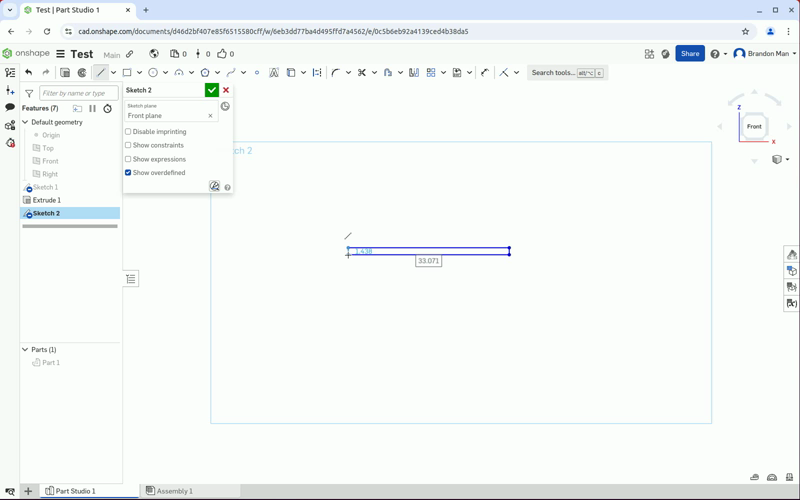
scroll(6)
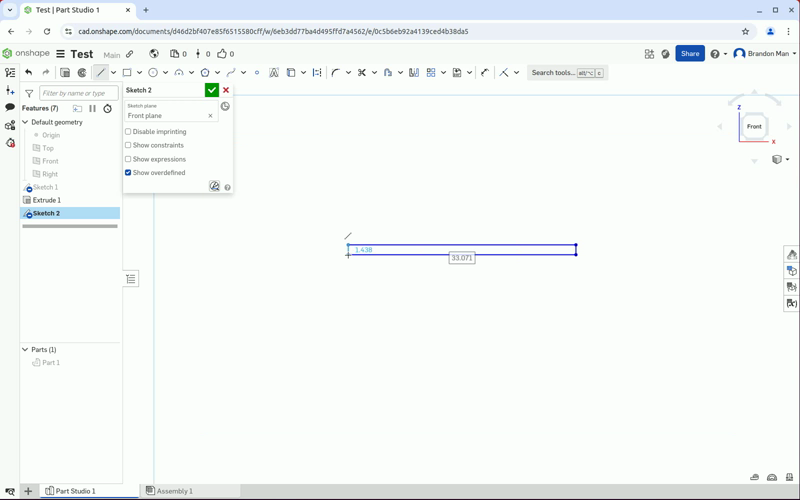
scroll(6)
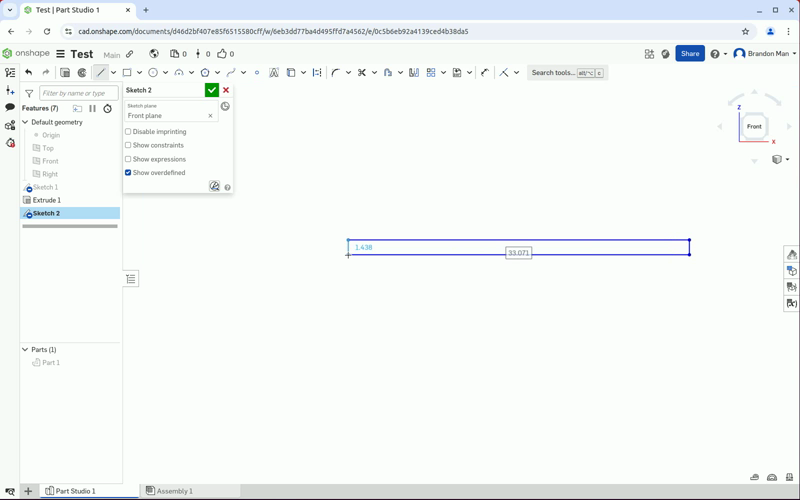
scroll(6)
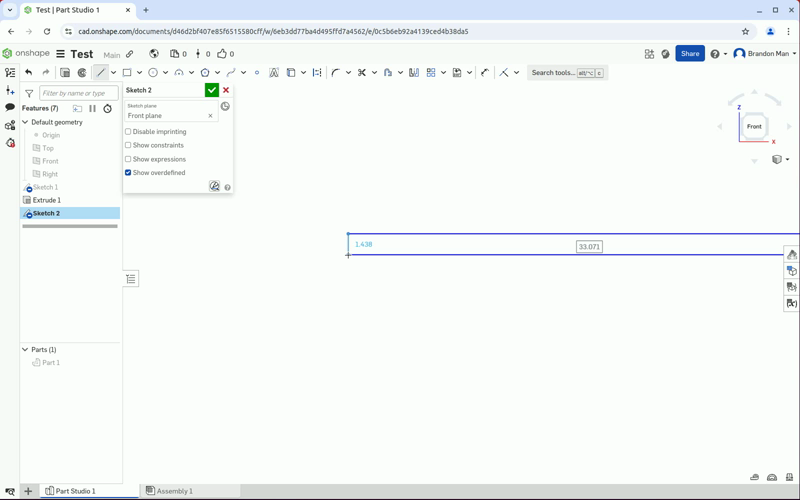
scroll(6)
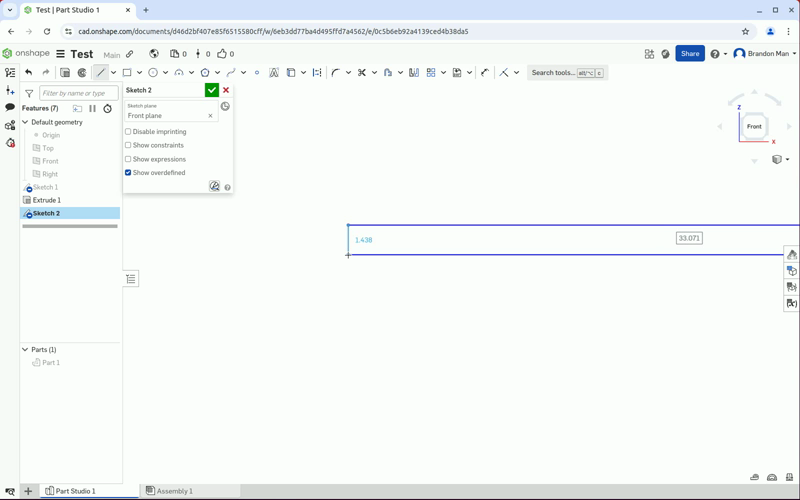
scroll(6)
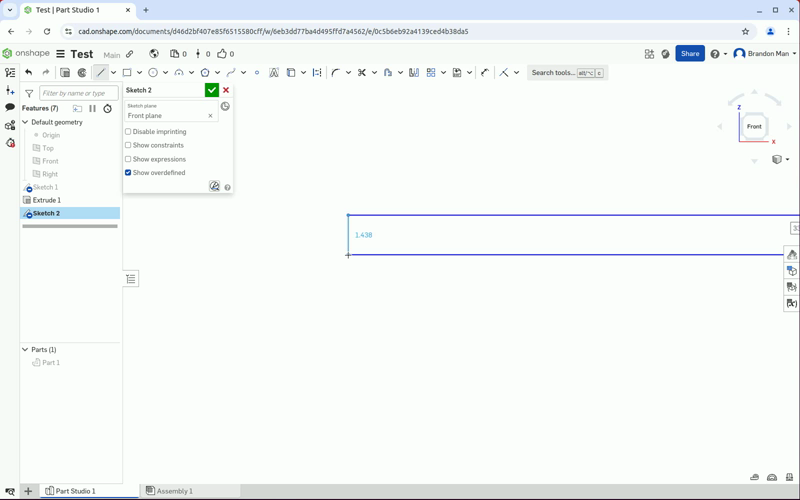
scroll(6)
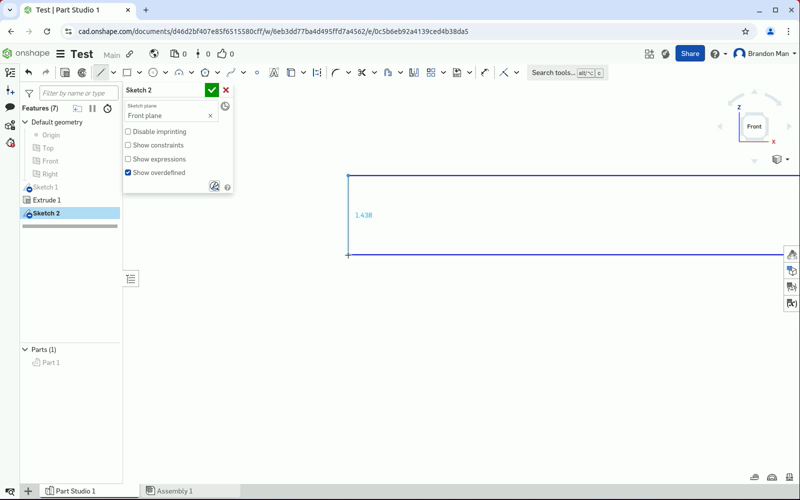
key_up(shift)
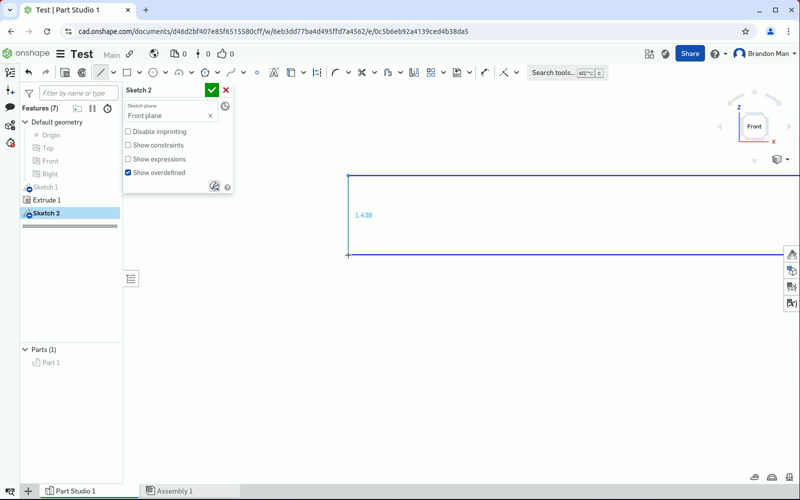
click(348, 254)
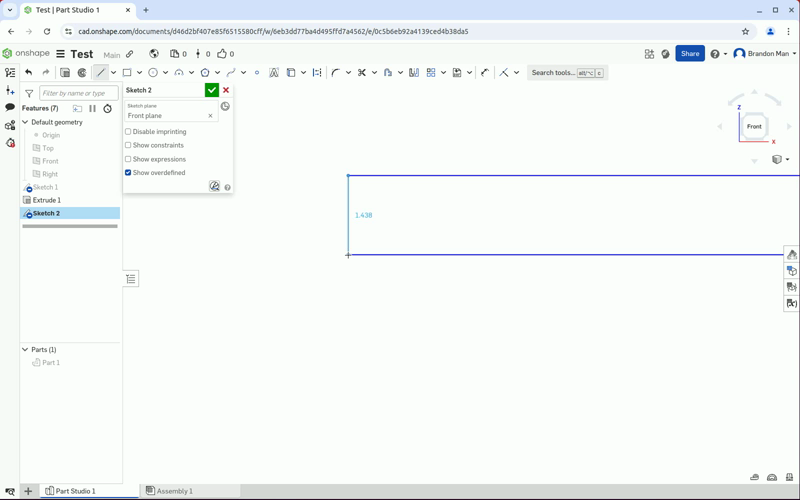
scroll(-6)
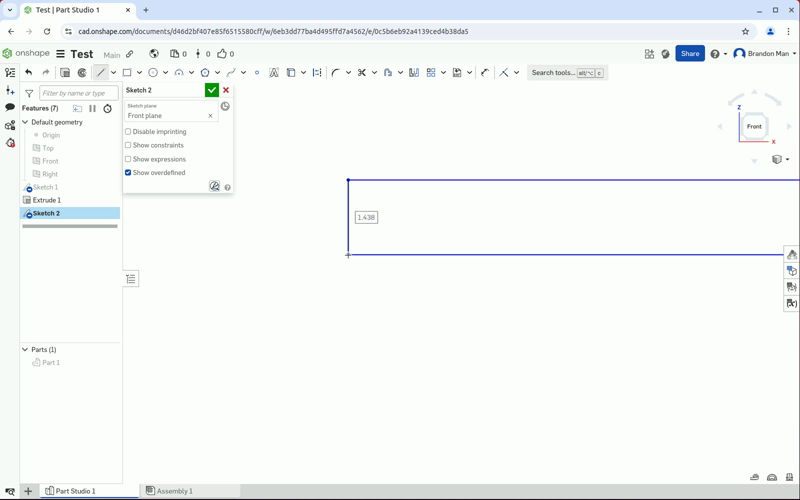
scroll(-6)
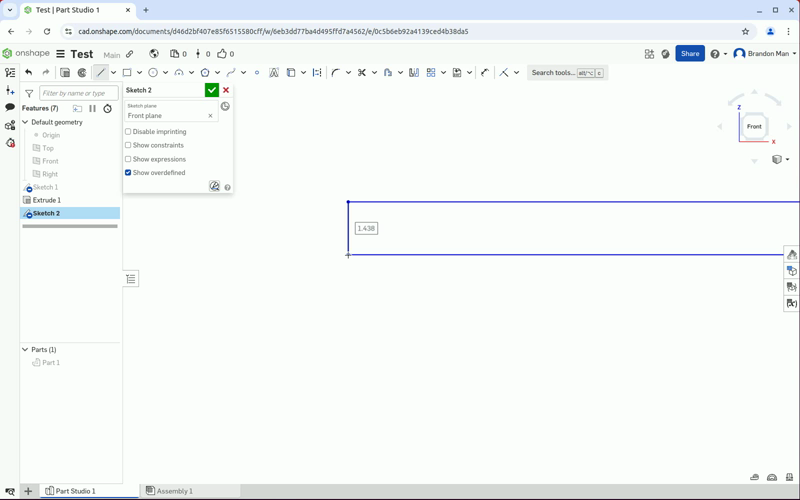
scroll(-6)
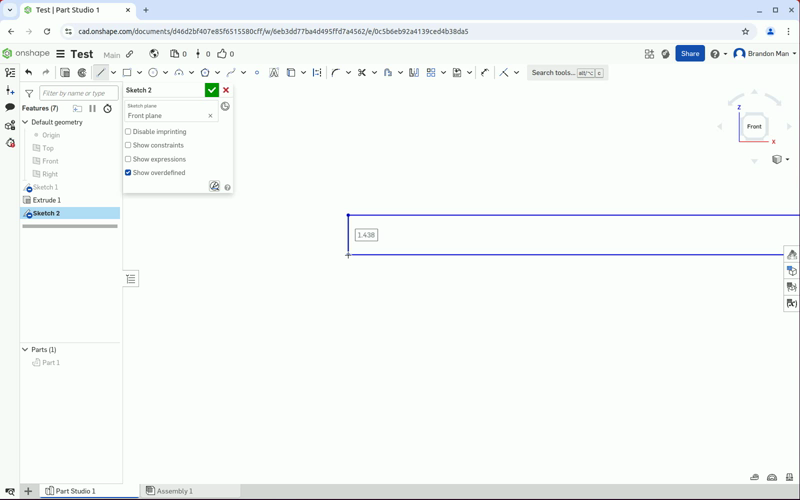
scroll(-6)
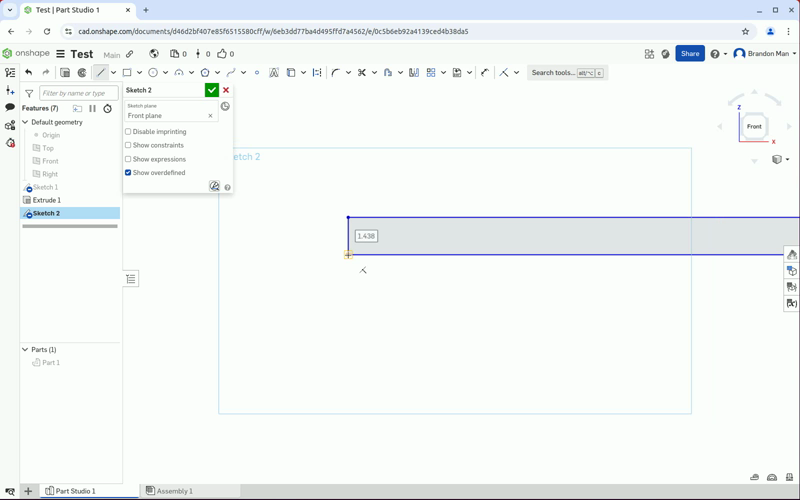
scroll(-6)
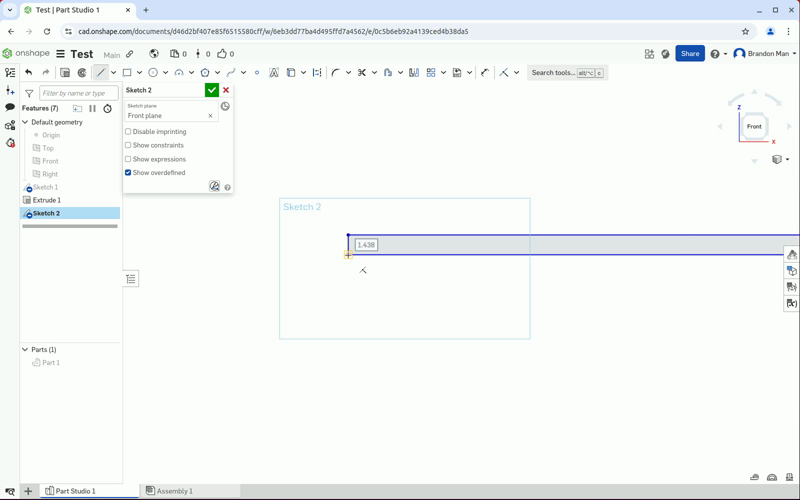
scroll(-6)
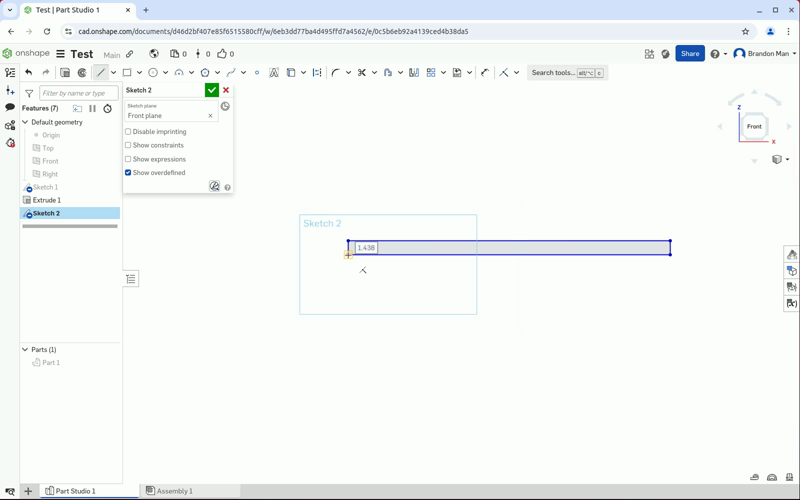
scroll(-6)
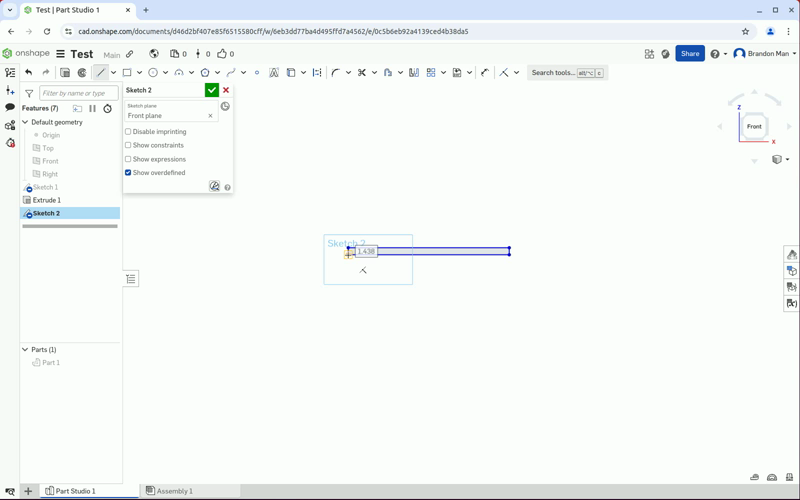
key(esc)
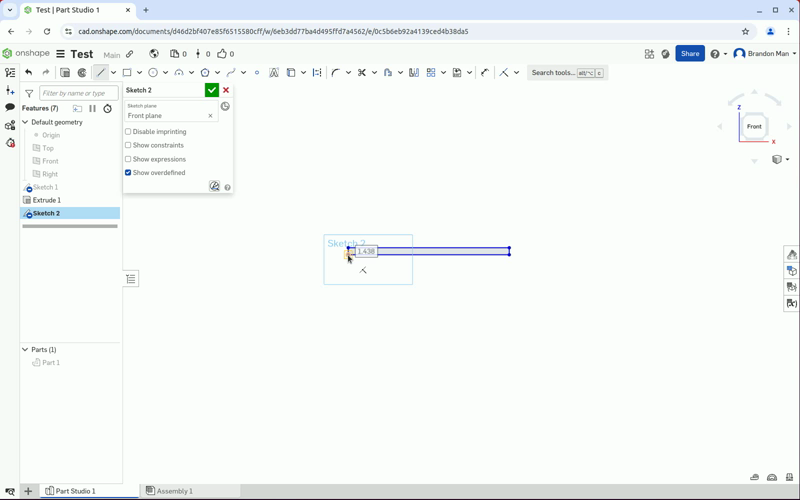
mouse_move(352, 253)
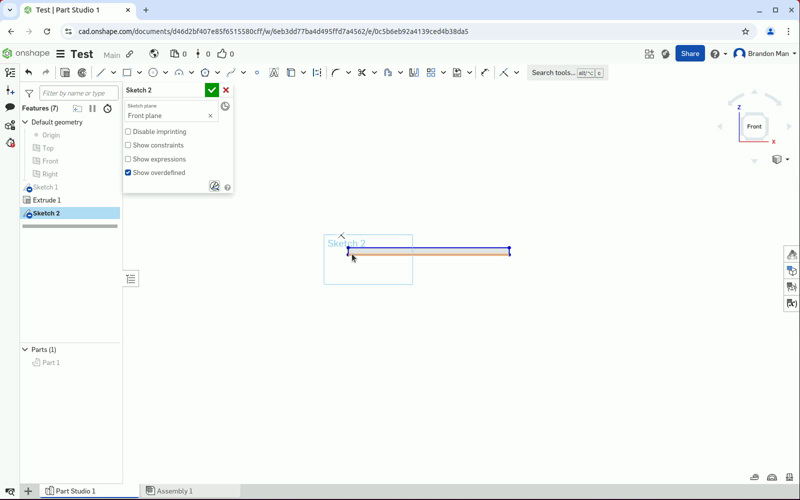
scroll(6)
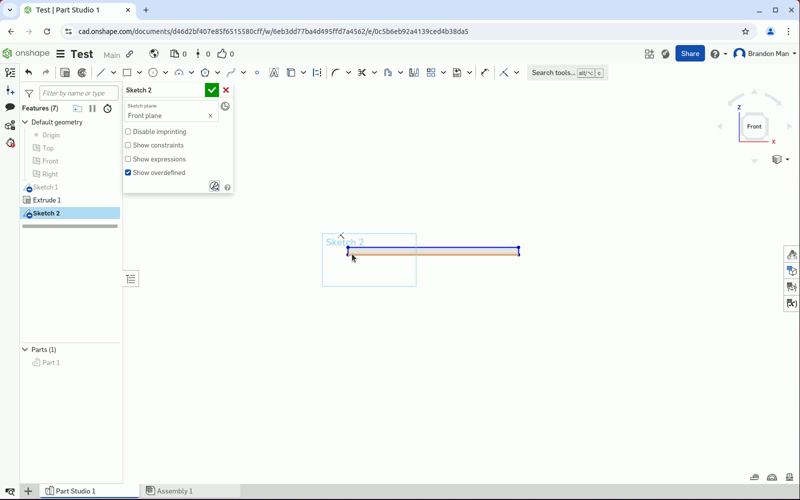
scroll(6)
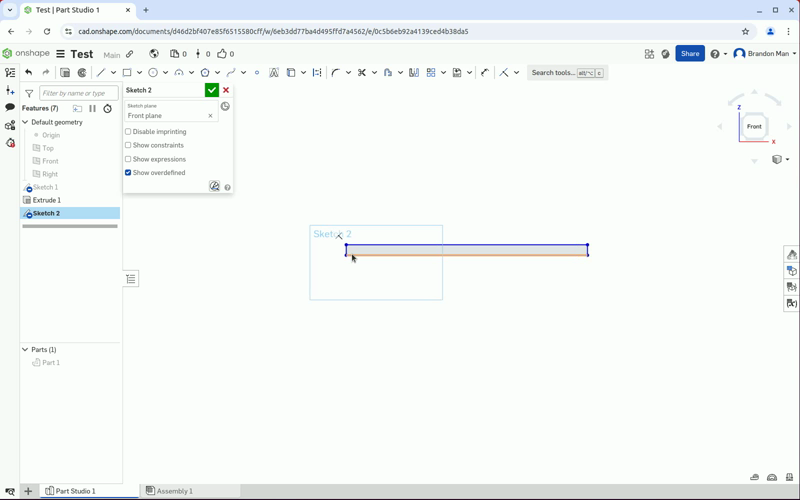
scroll(6)
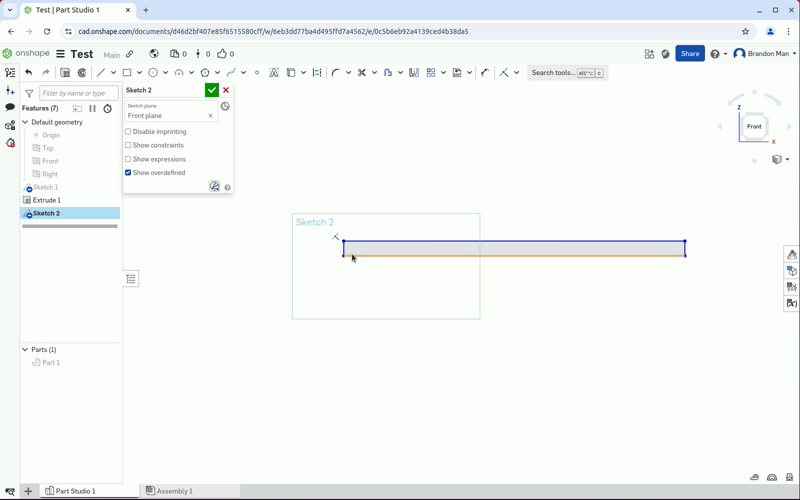
scroll(6)
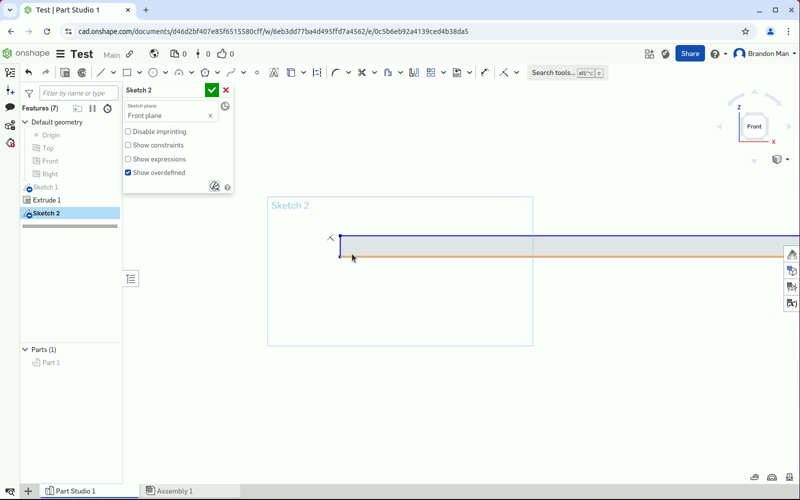
scroll(6)
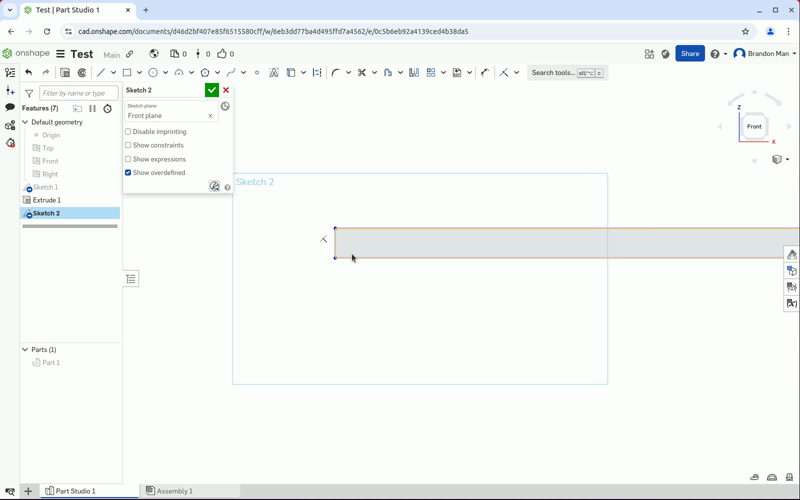
scroll(6)
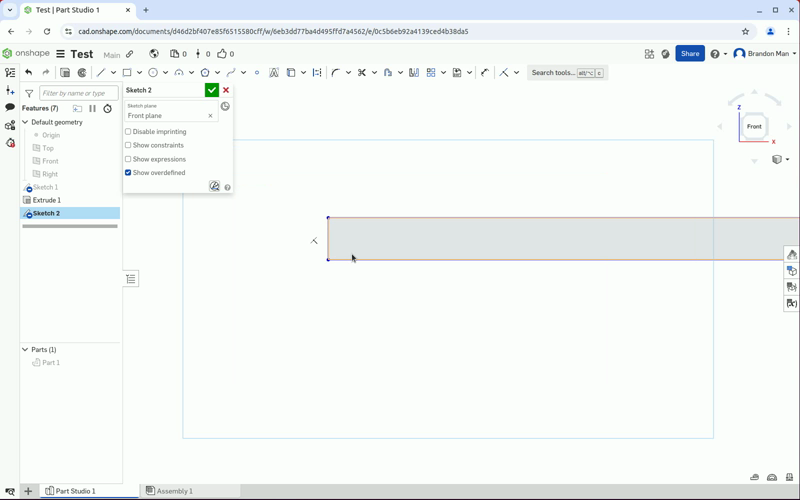
scroll(6)
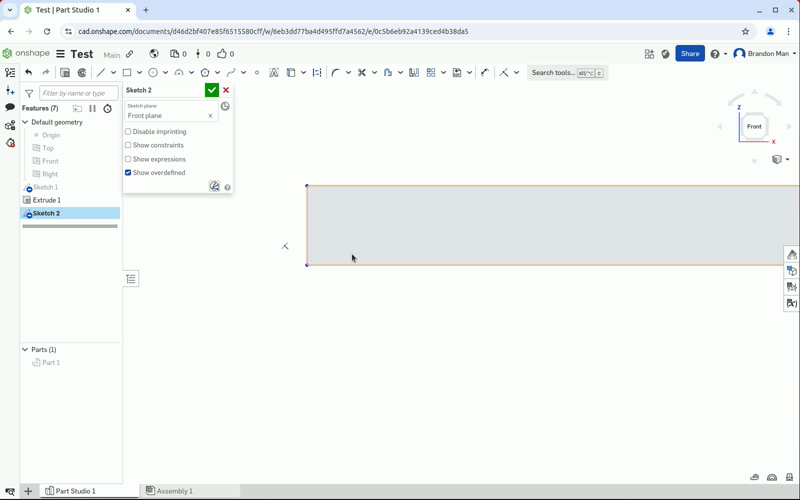
click(352, 253)
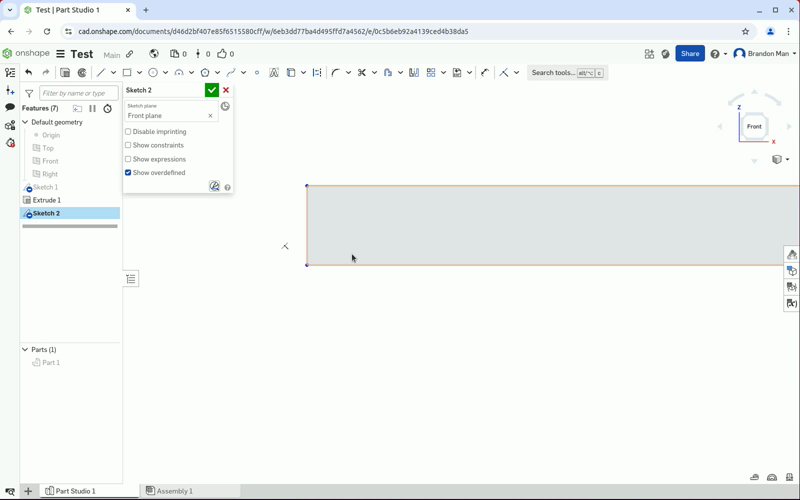
scroll(-6)
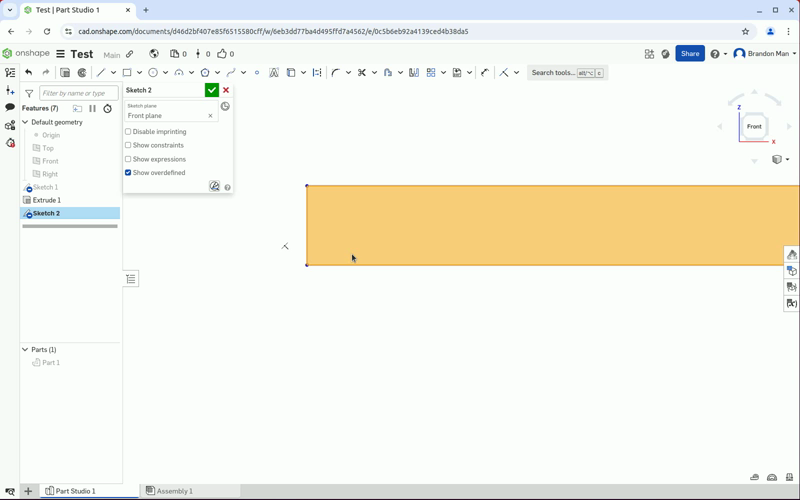
scroll(-6)
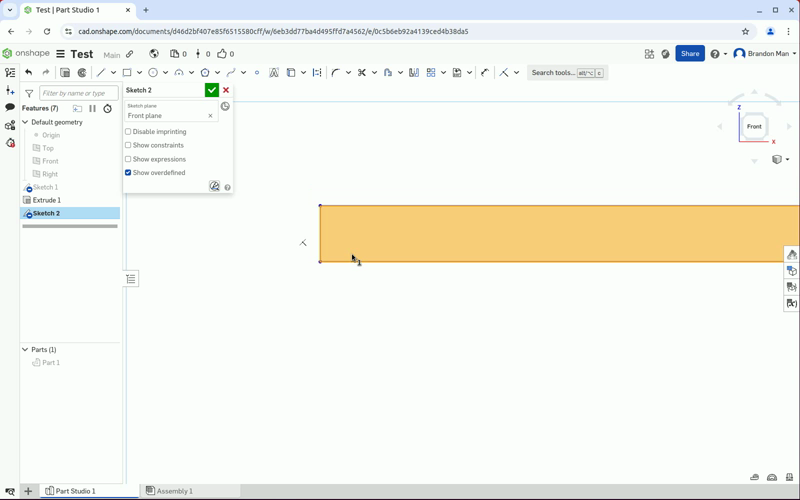
scroll(-6)
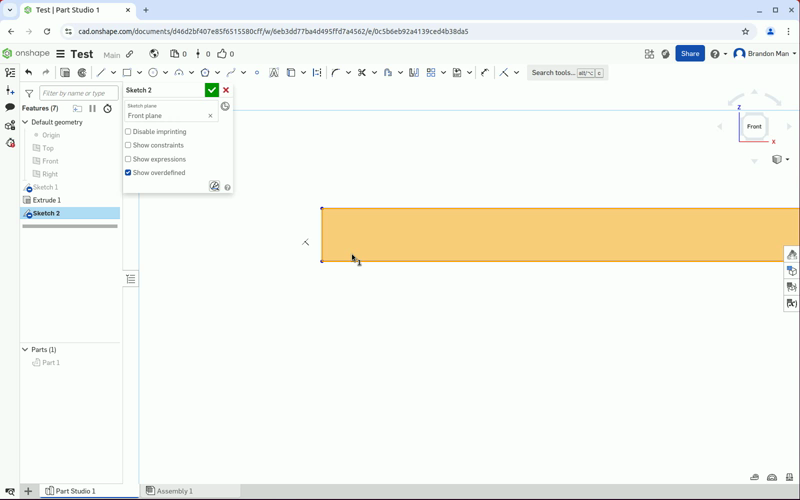
scroll(-6)
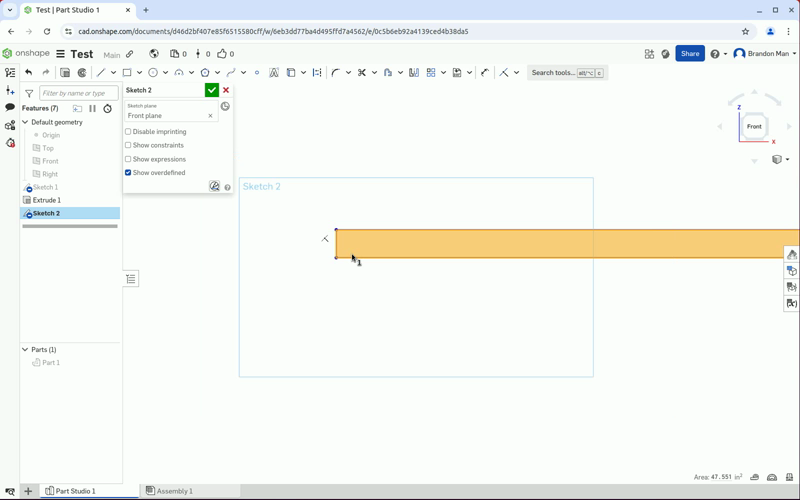
scroll(-6)
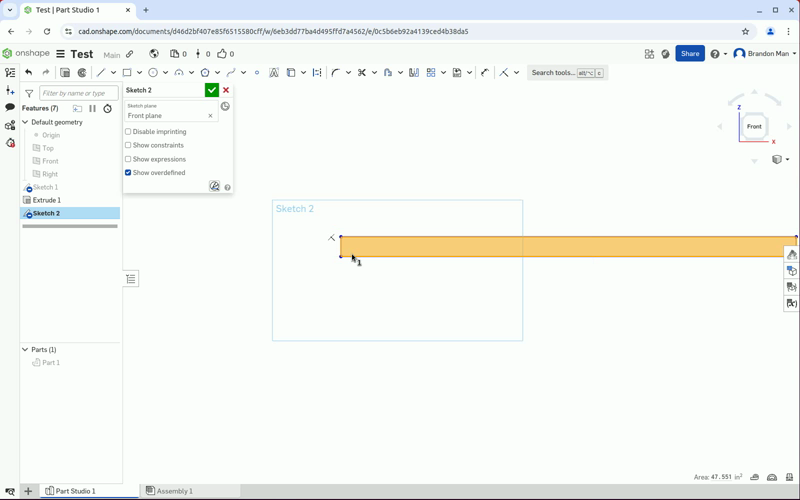
scroll(-6)
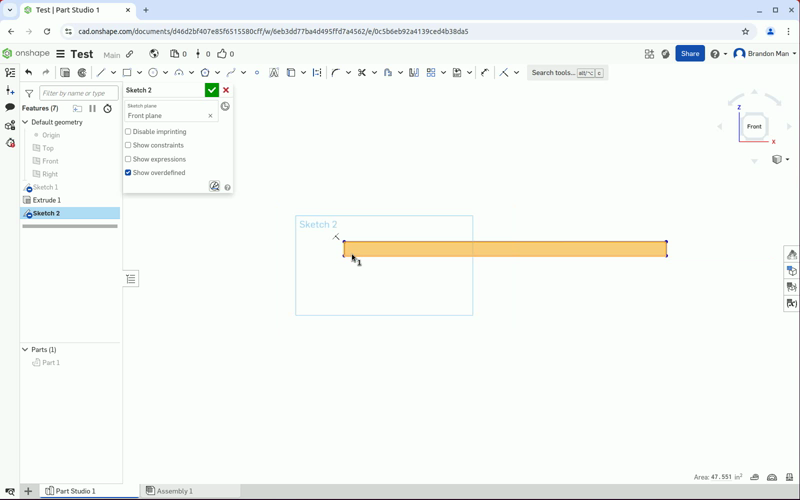
scroll(-6)
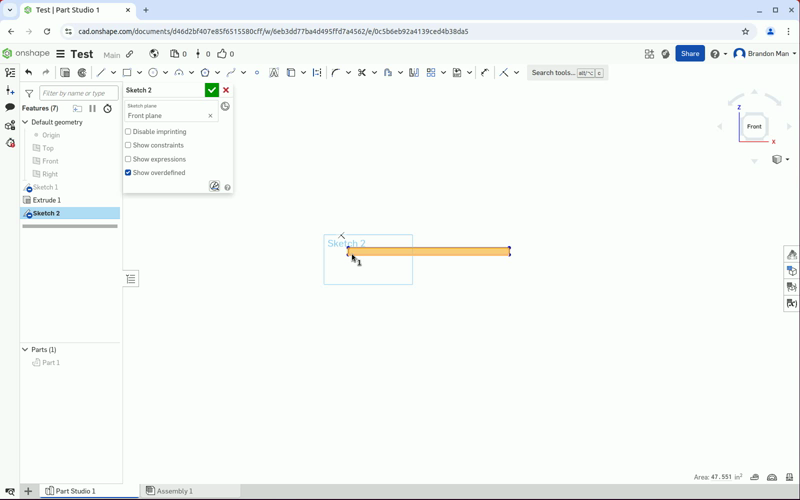
mouse_move(73, 352)
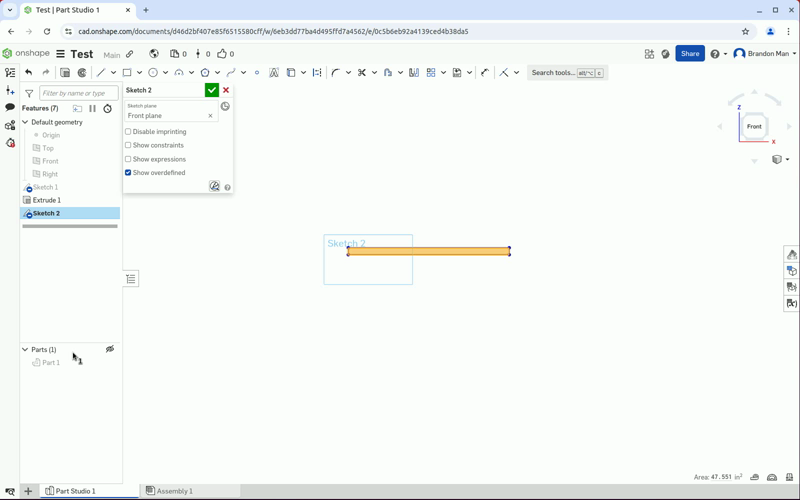
key(shift+y)
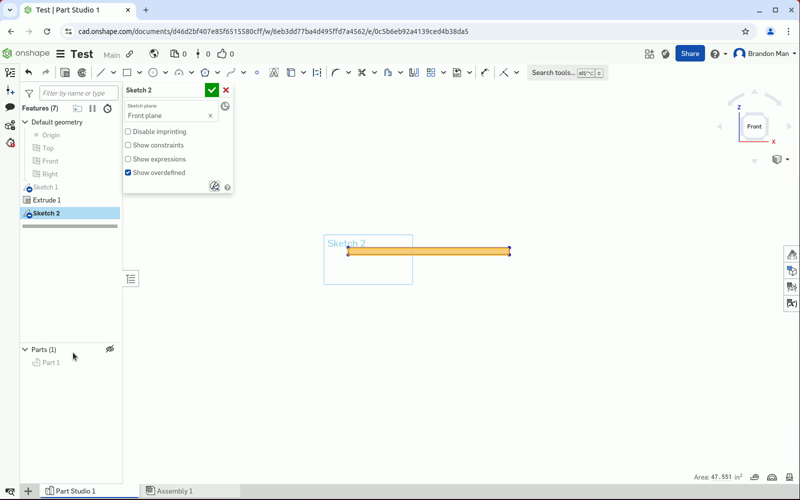
key(shift+e)
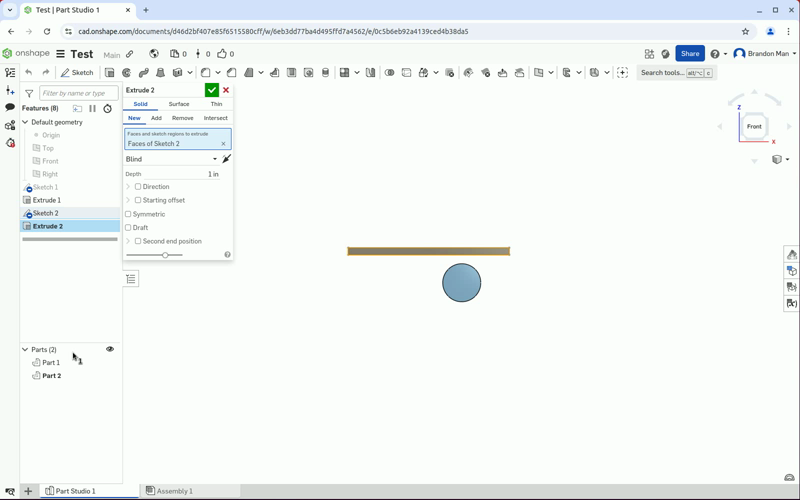
mouse_move(143, 106)
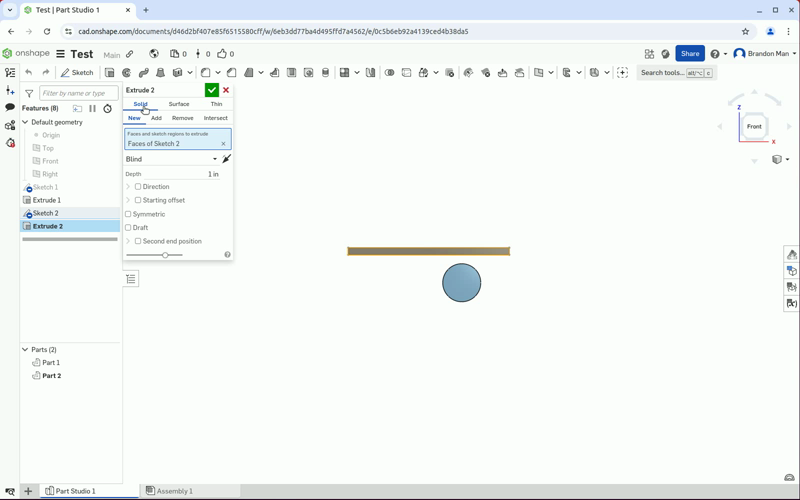
click(143, 106)
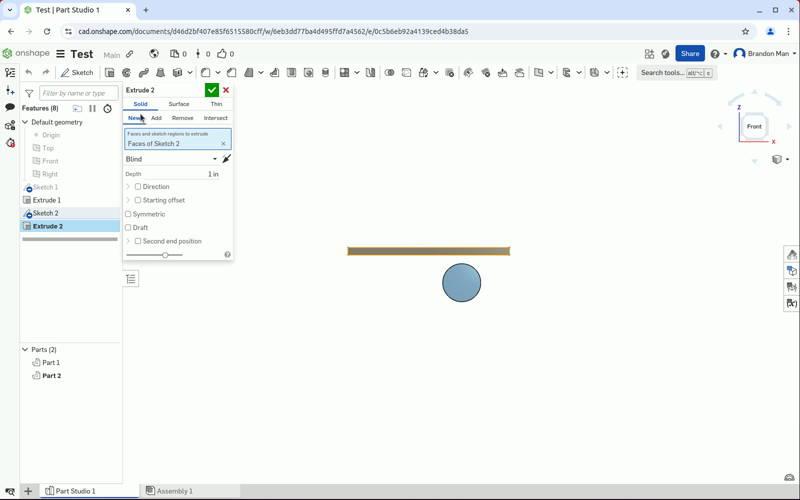
mouse_move(137, 120)
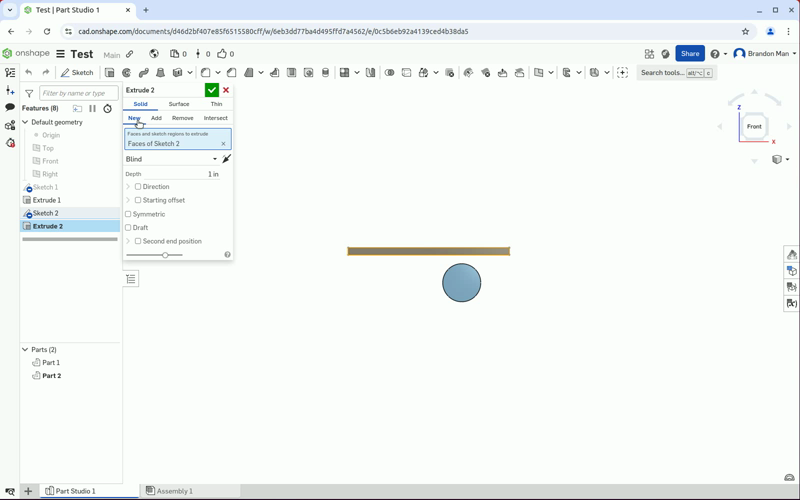
click(137, 120)
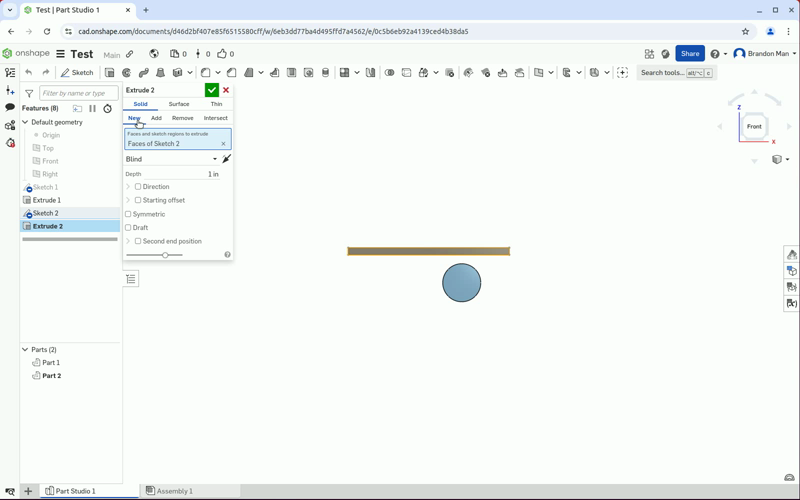
key(tab, 4)
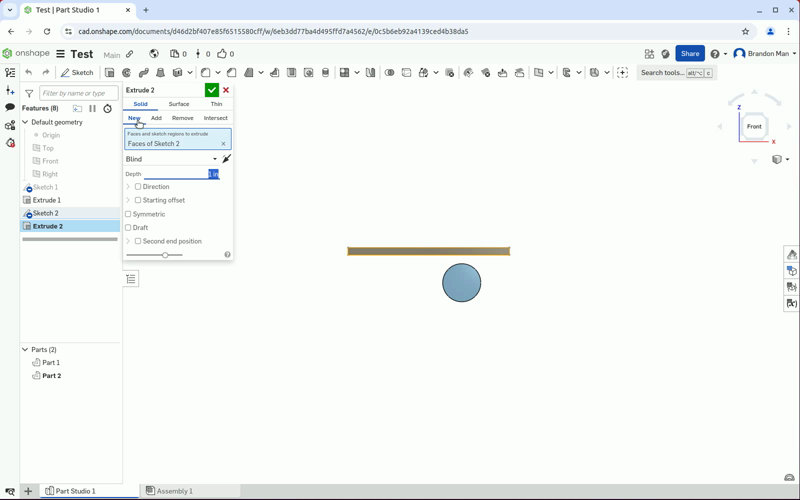
text(3.611)
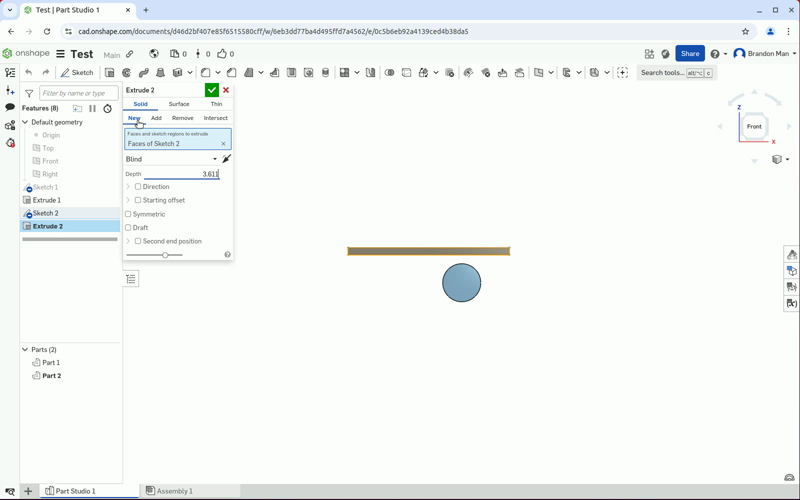
key(enter)
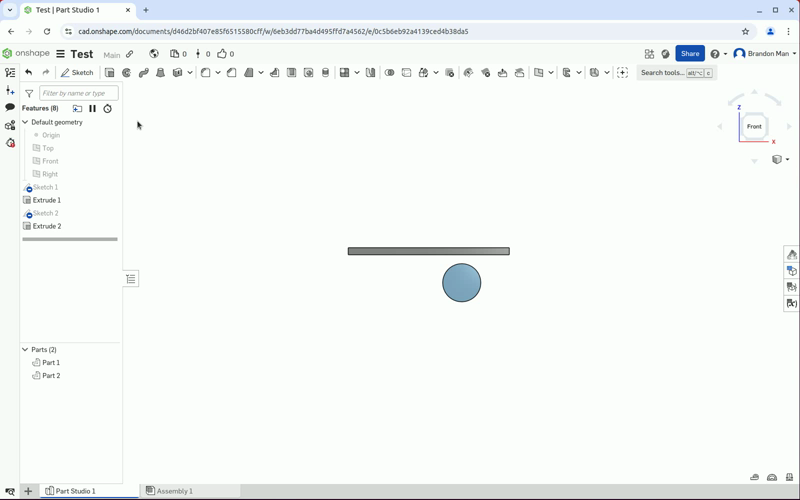
key(shift+h)
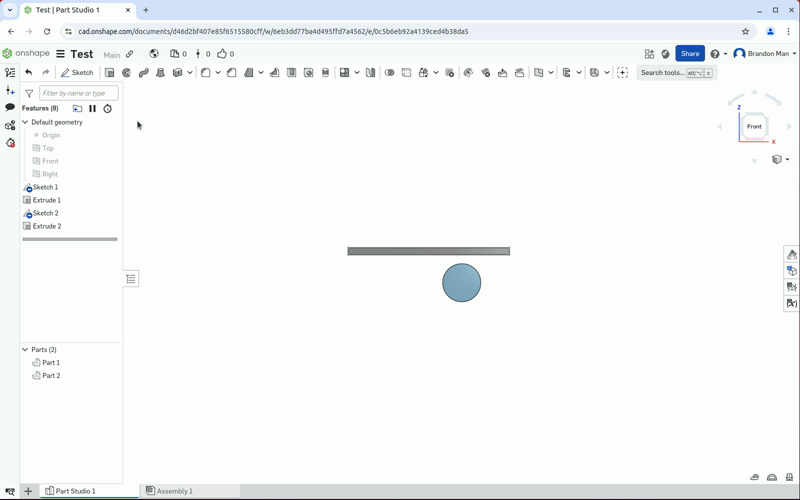
key(shift+h)
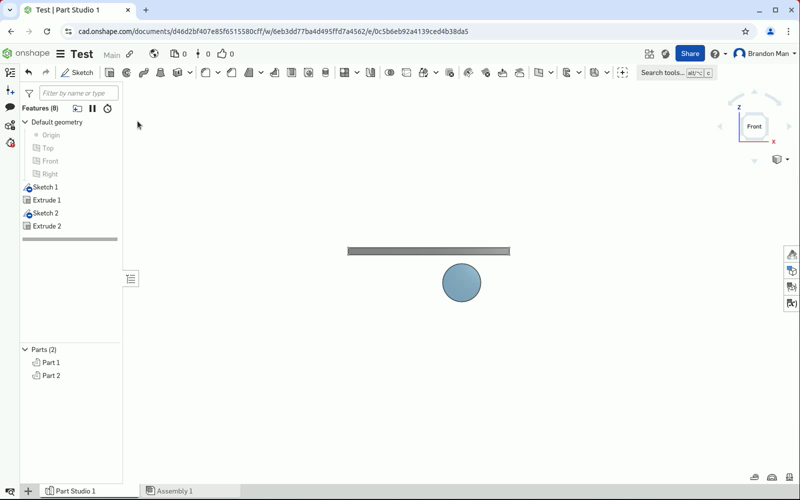
key(shift+7)
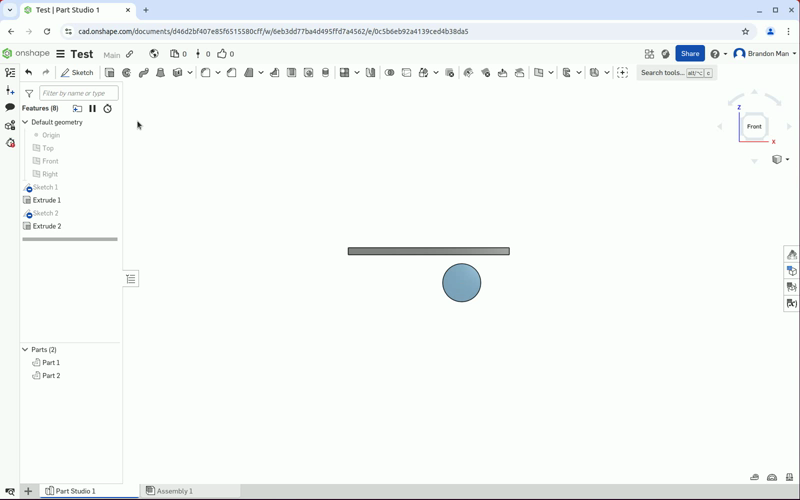
key(left, 2)
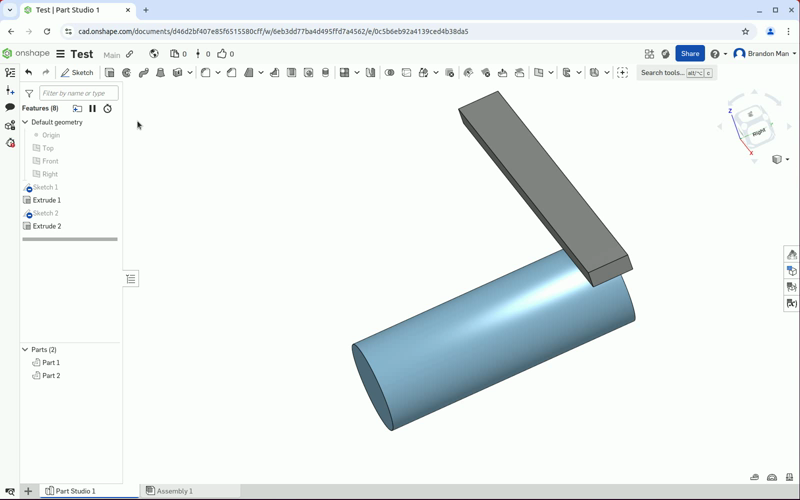
key(down, 2)
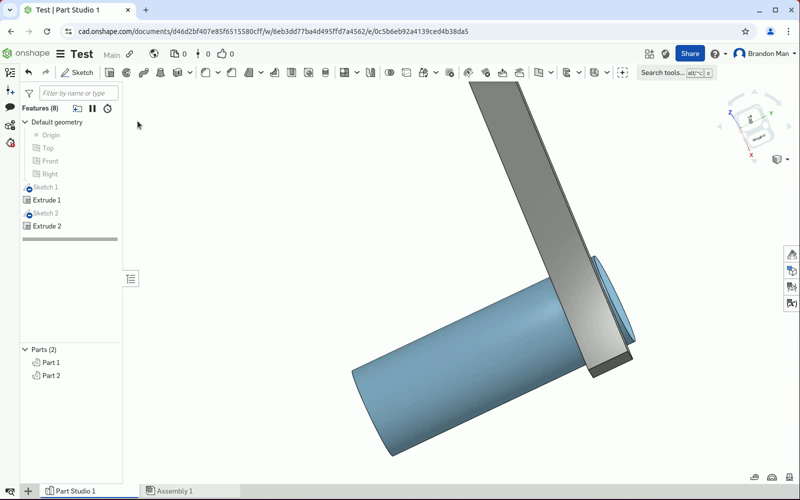
key(up, 2)
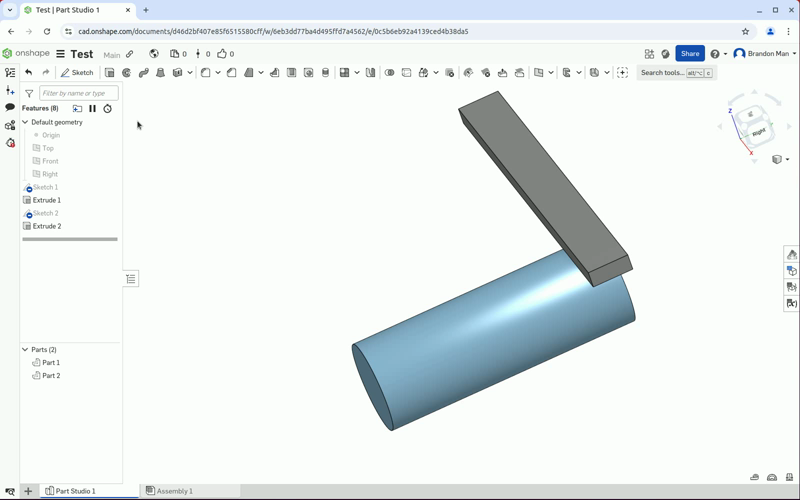
key(right, 2)
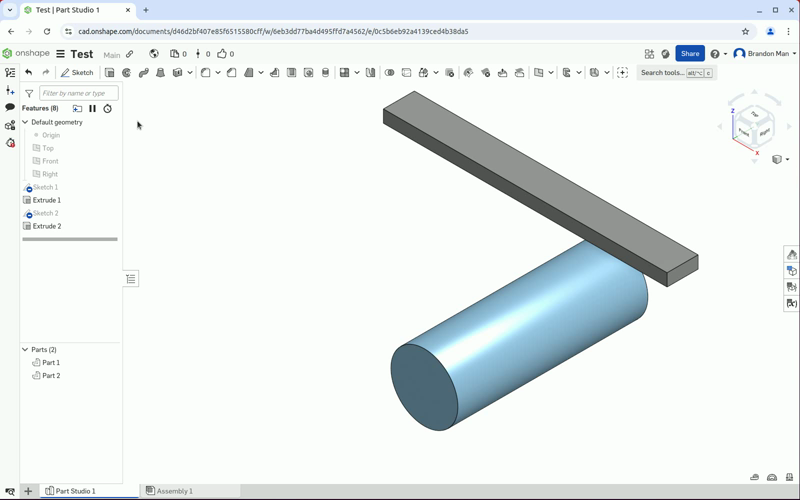
mouse_move(73, 189)
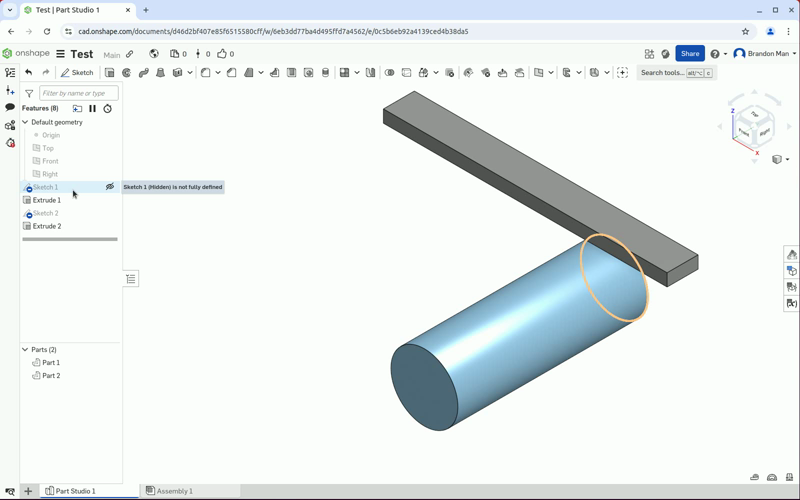
click(73, 189)